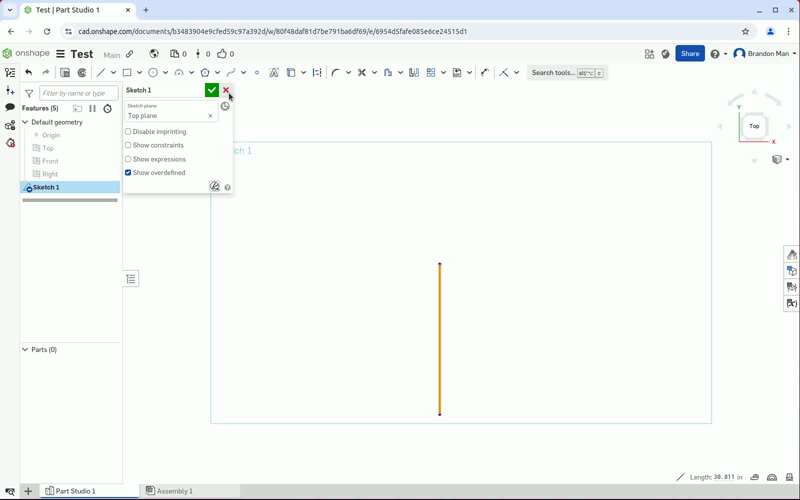
key(shift+h)
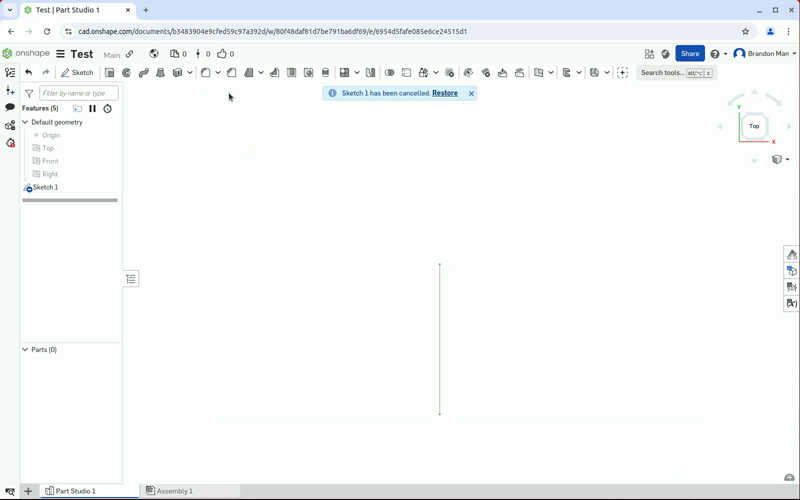
key(shift+s)
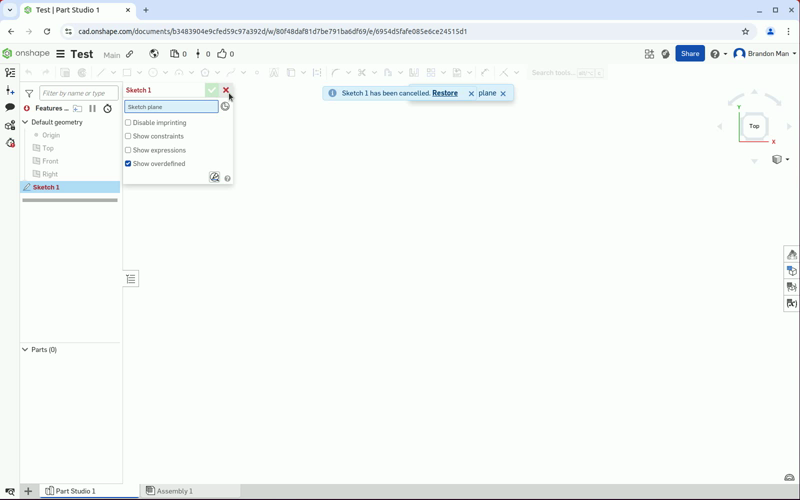
mouse_move(73, 150)
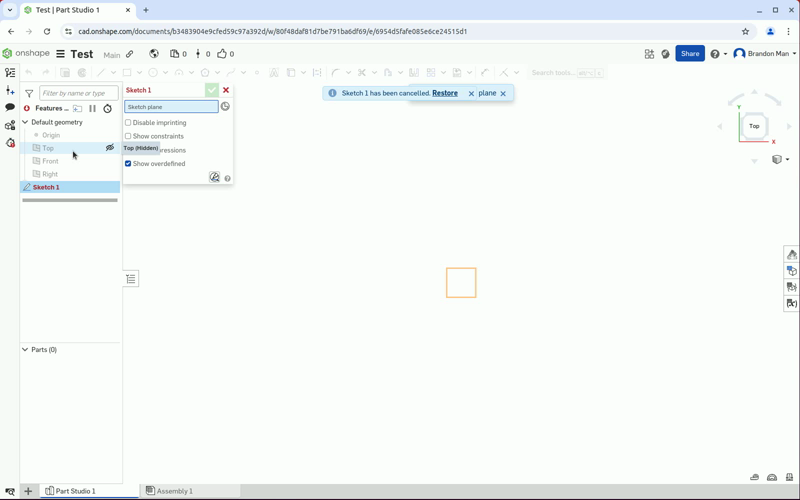
click(73, 150)
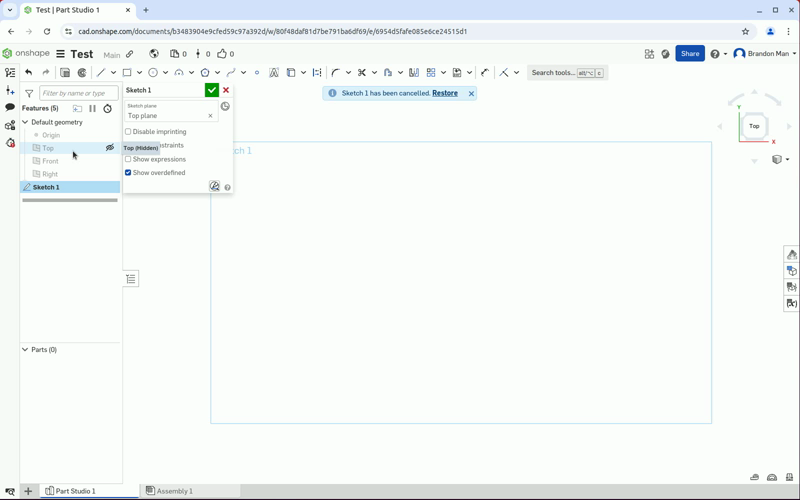
mouse_move(73, 352)
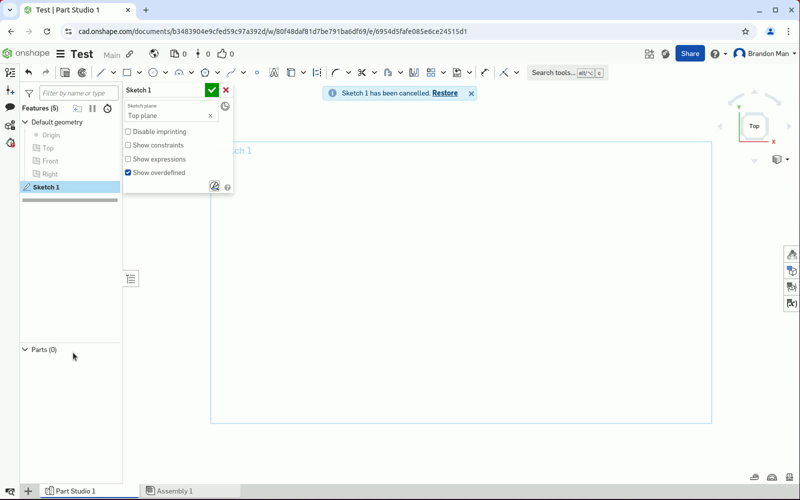
key(y)
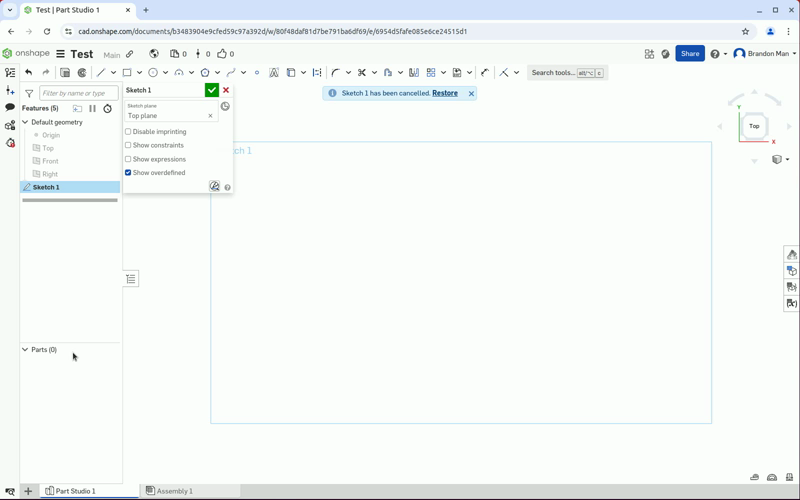
key(c)
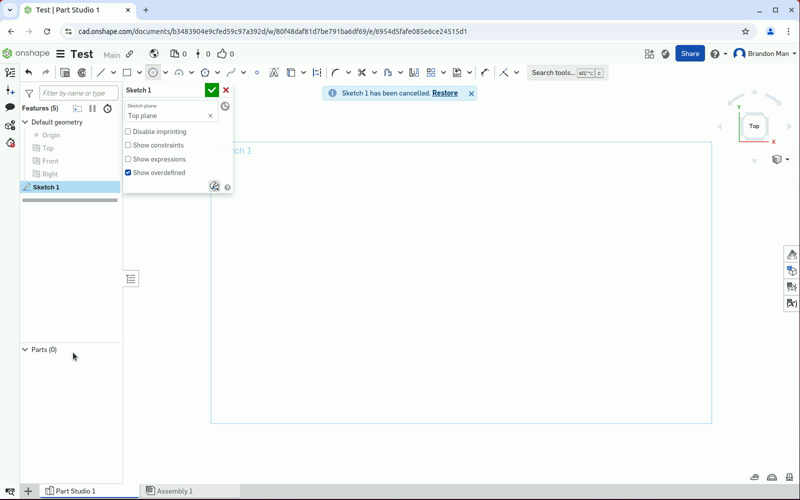
key_down(shift)
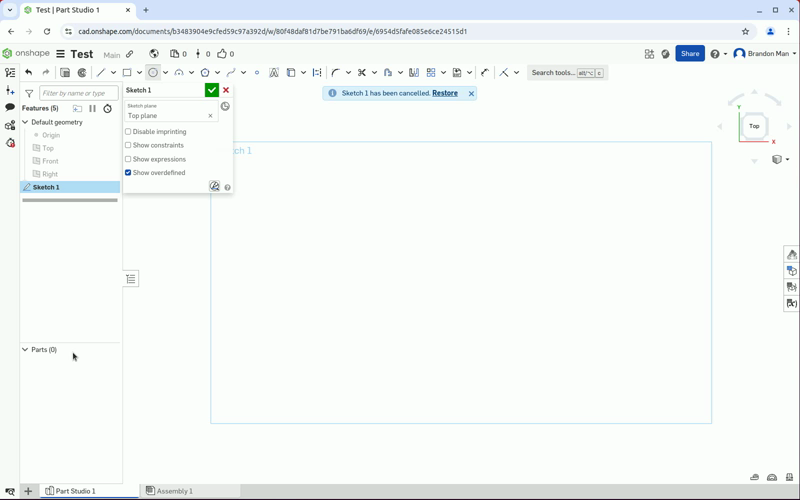
mouse_move(460, 282)
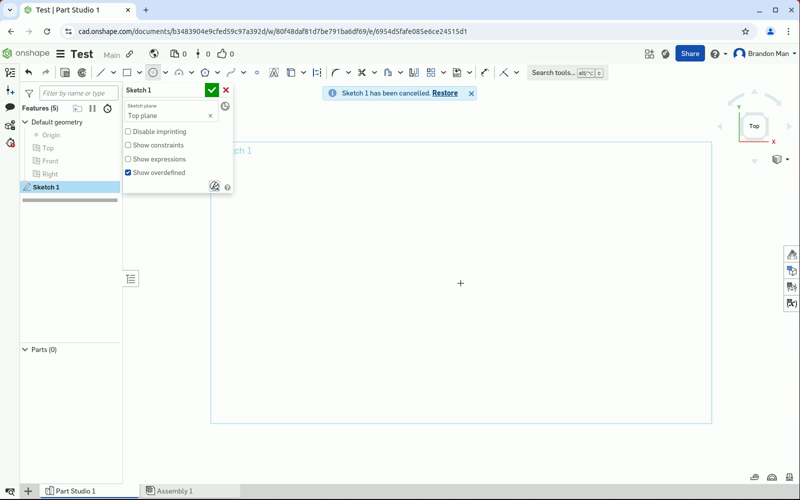
click(460, 282)
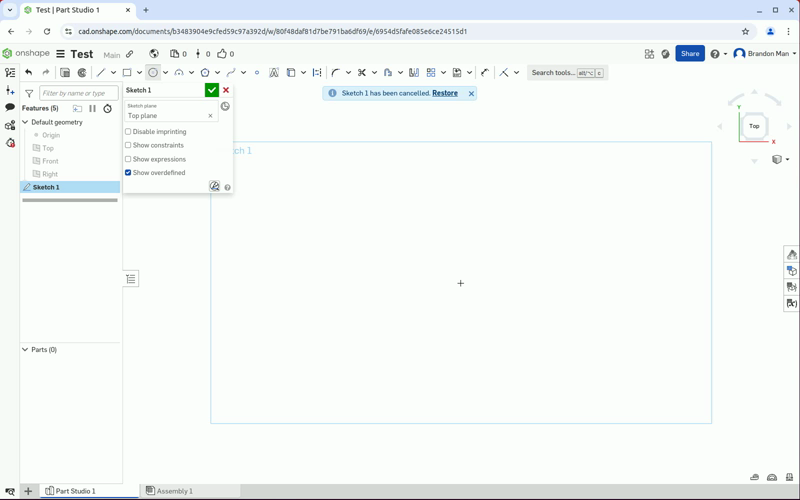
key_up(shift)
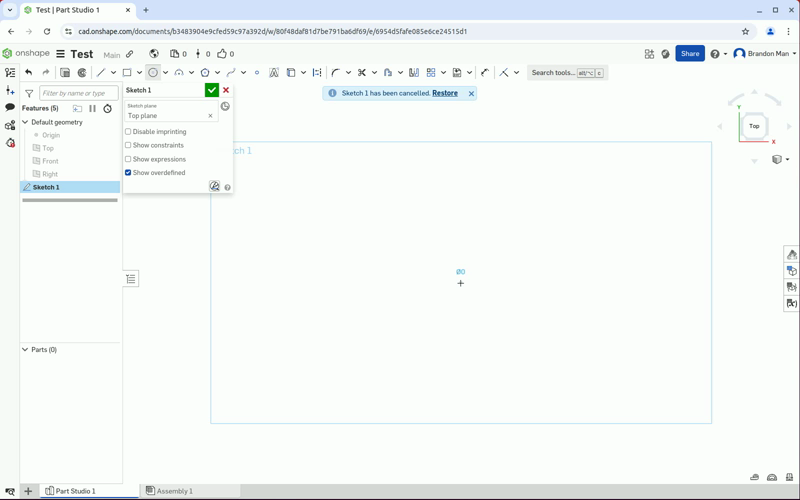
mouse_move(466, 282)
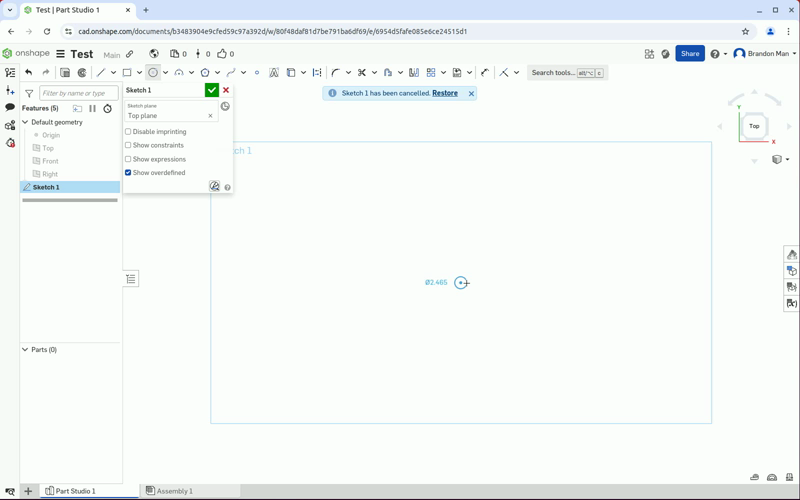
click(466, 282)
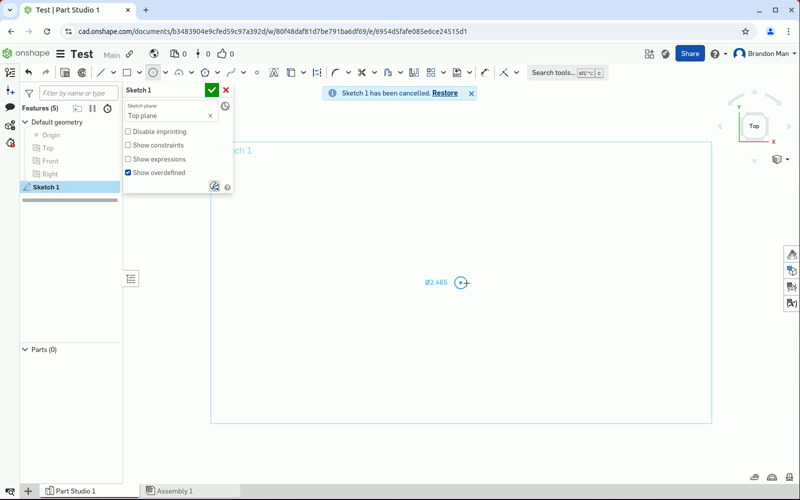
key(esc)
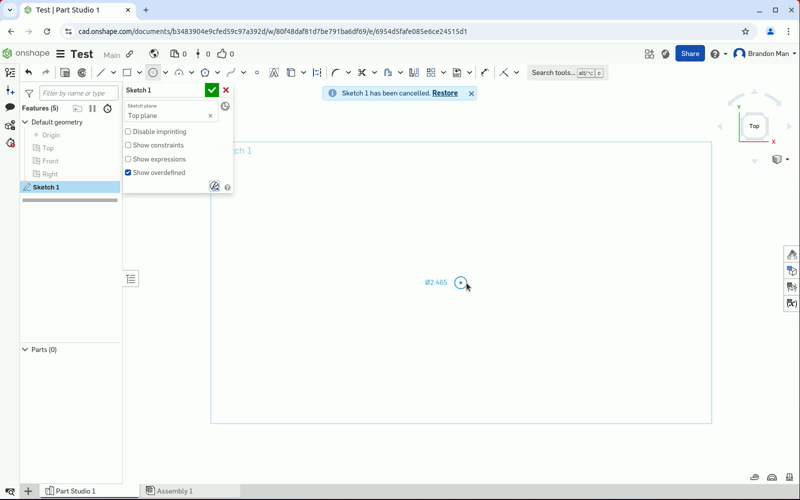
mouse_move(461, 288)
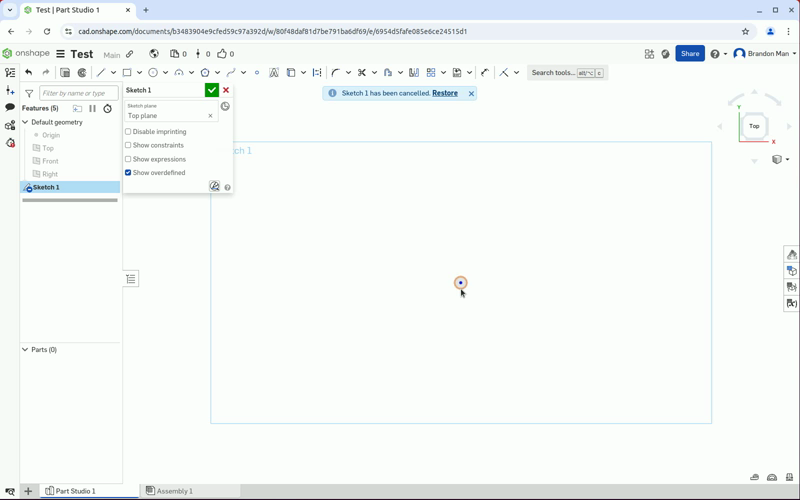
scroll(6)
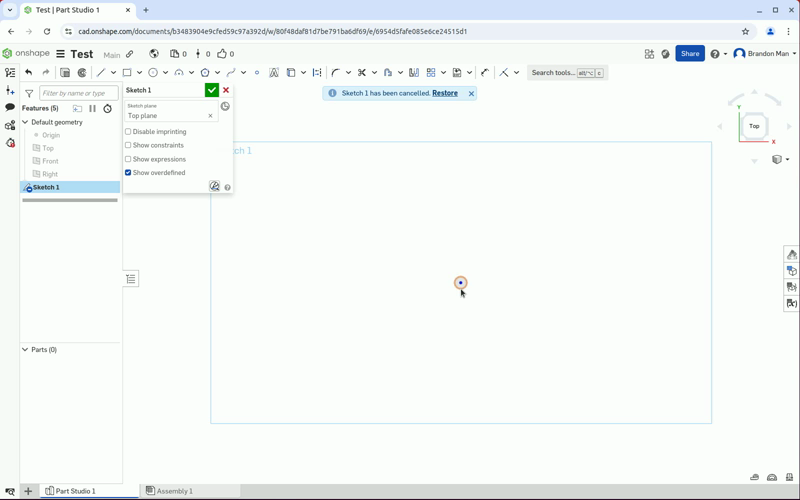
scroll(6)
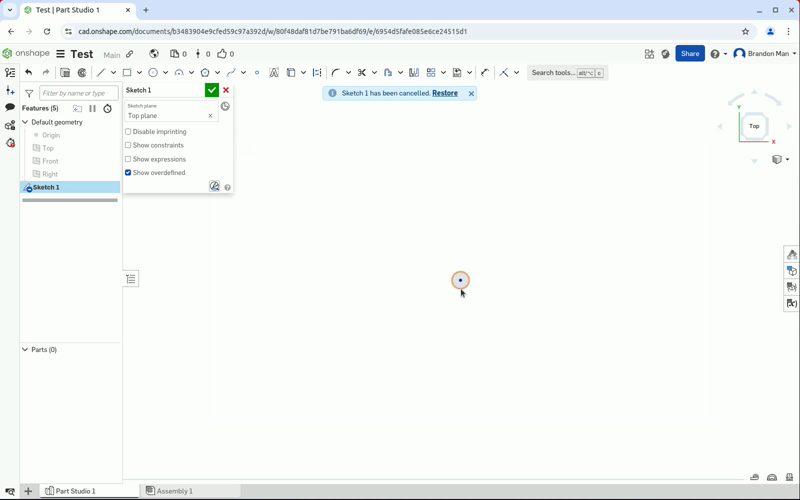
scroll(6)
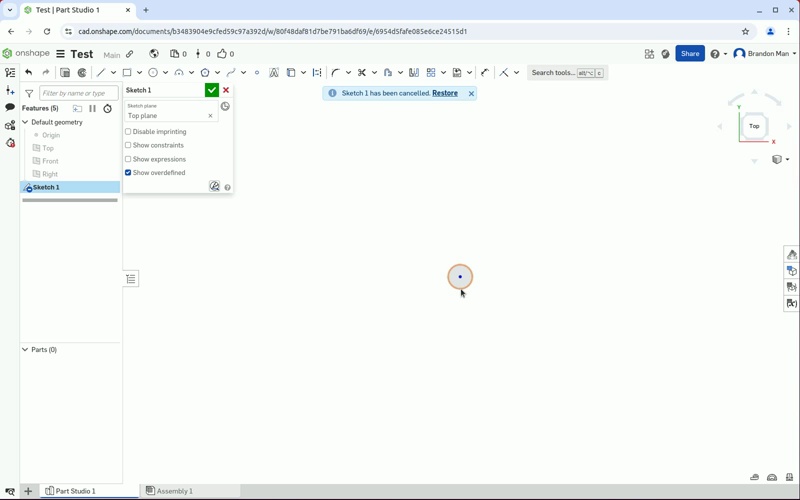
scroll(6)
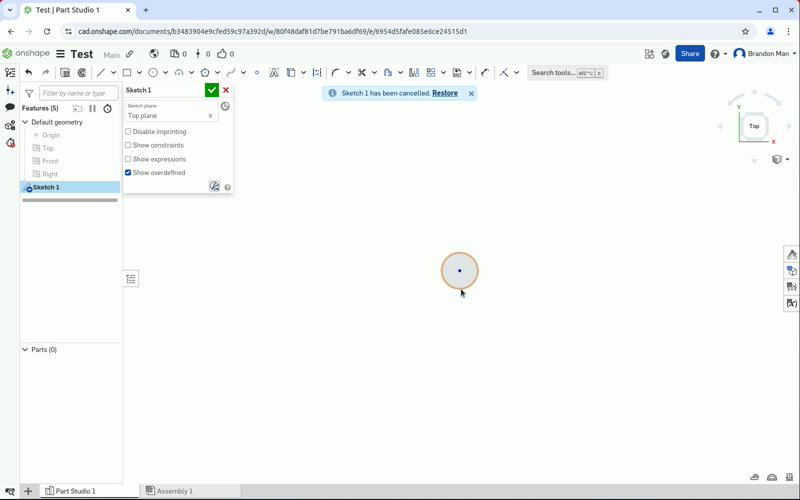
scroll(6)
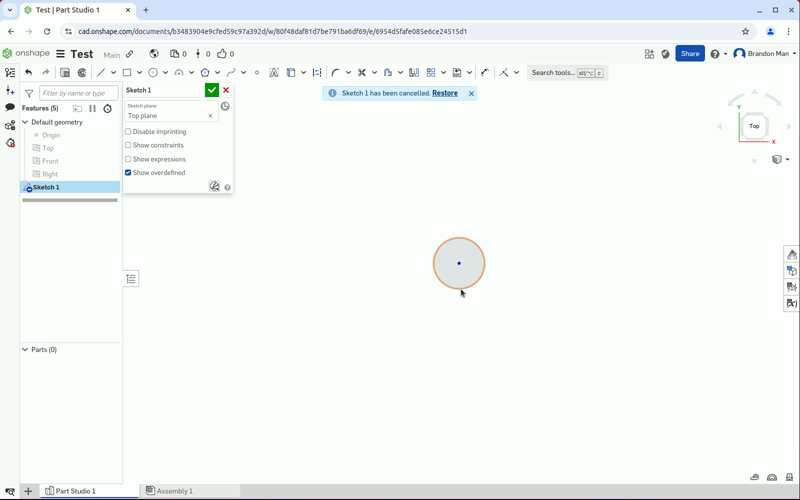
scroll(6)
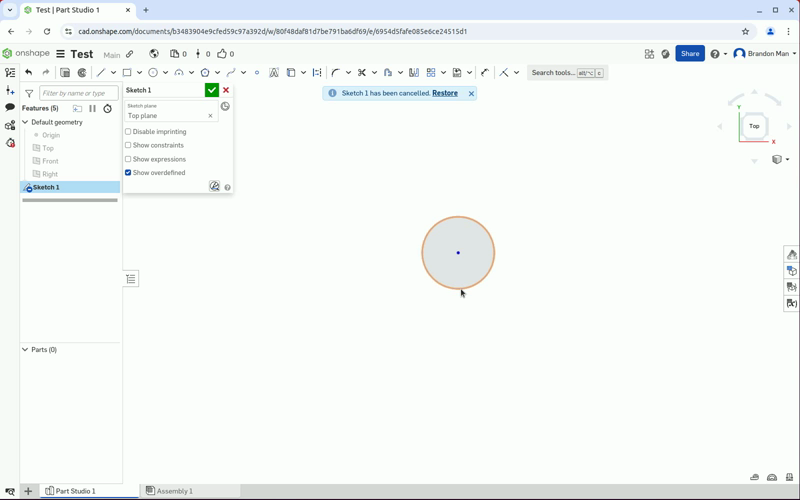
scroll(6)
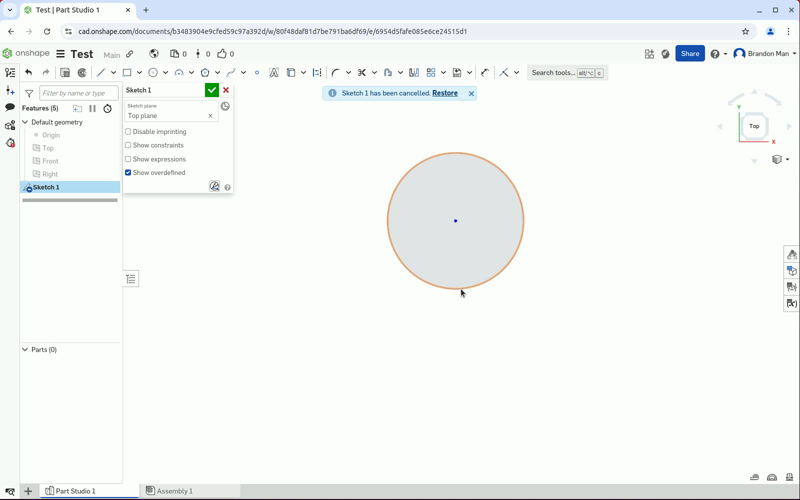
click(461, 288)
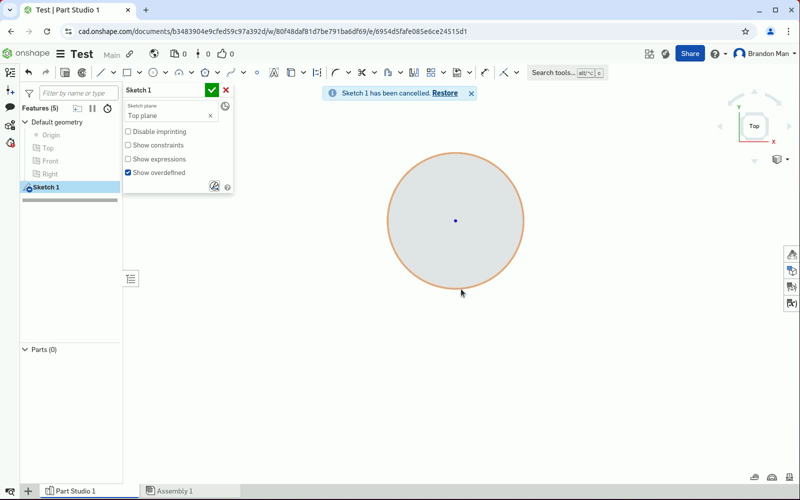
scroll(-6)
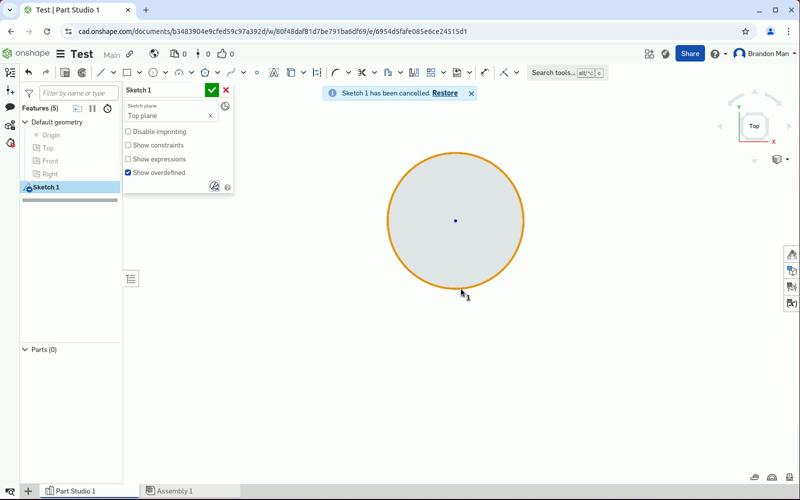
scroll(-6)
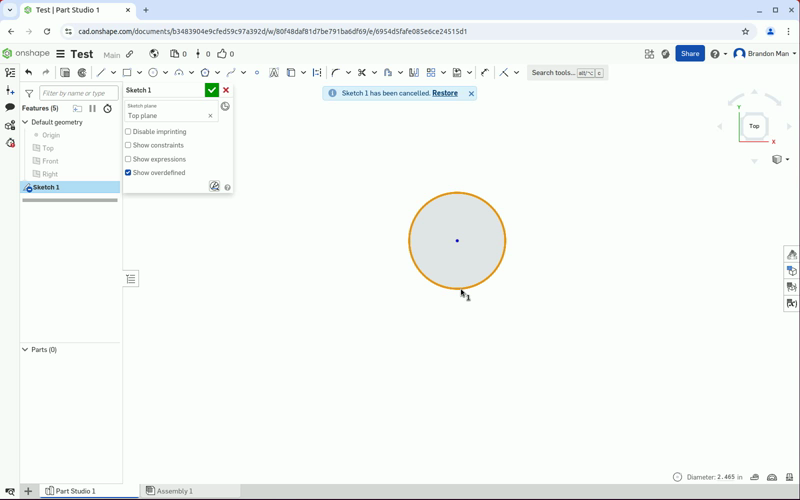
scroll(-6)
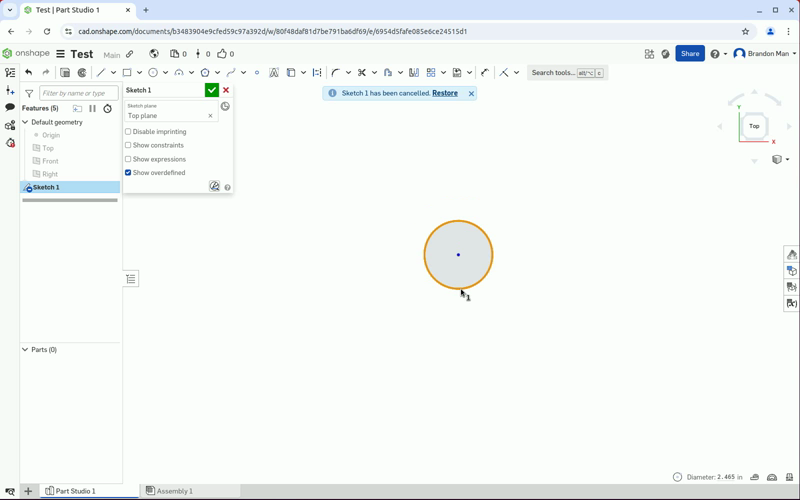
scroll(-6)
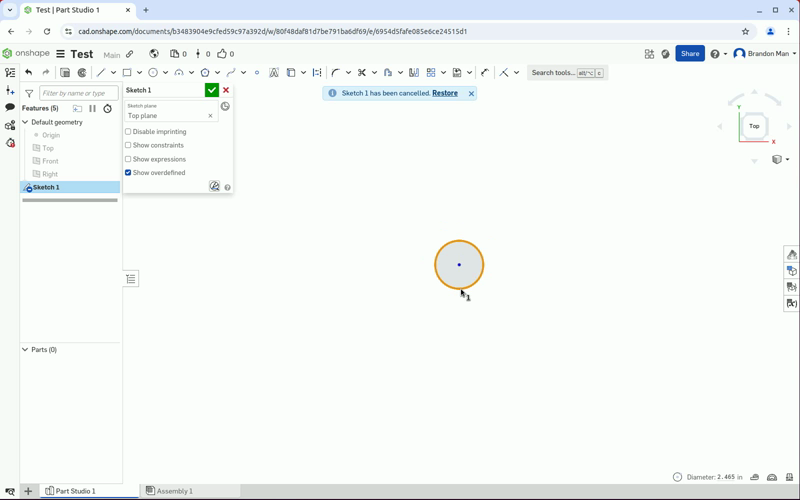
scroll(-6)
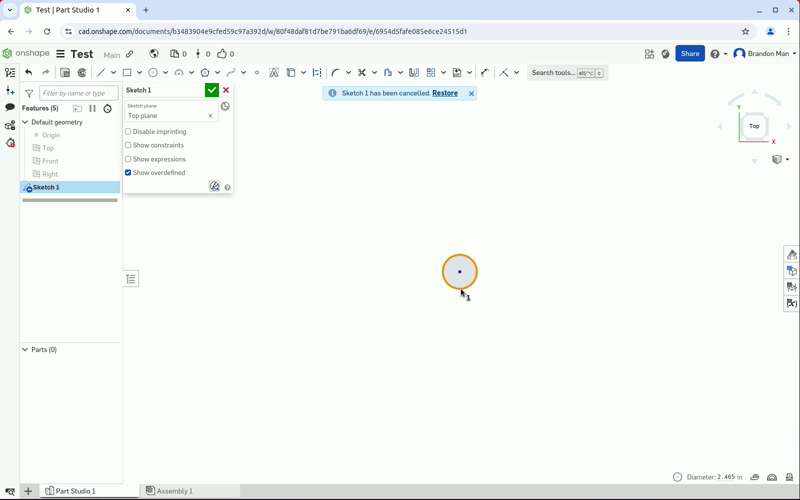
scroll(-6)
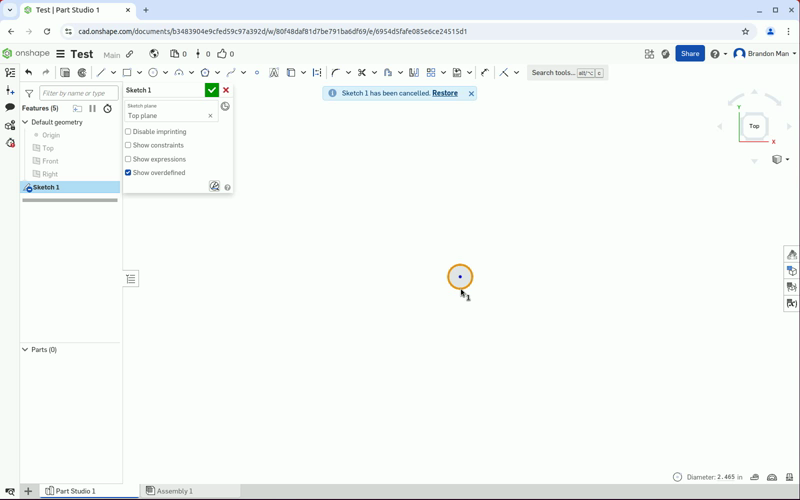
scroll(-6)
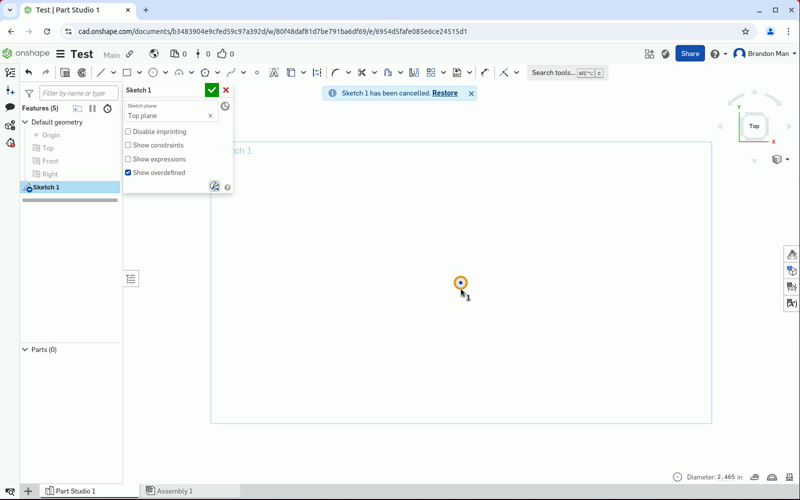
mouse_move(73, 352)
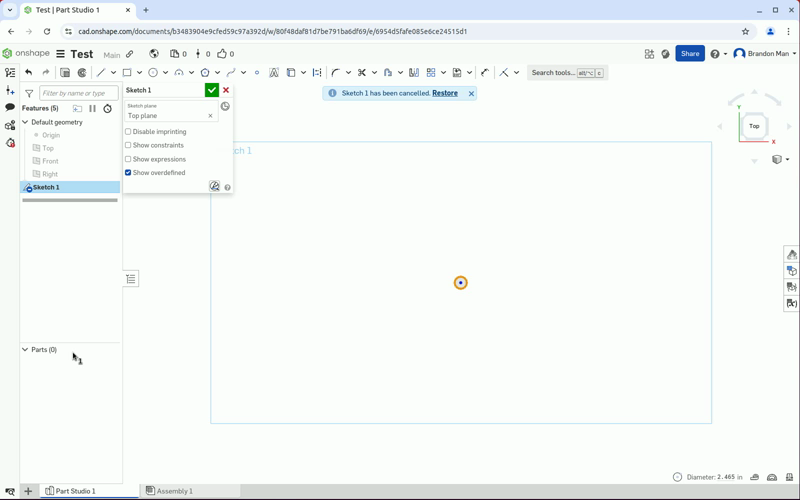
key(shift+y)
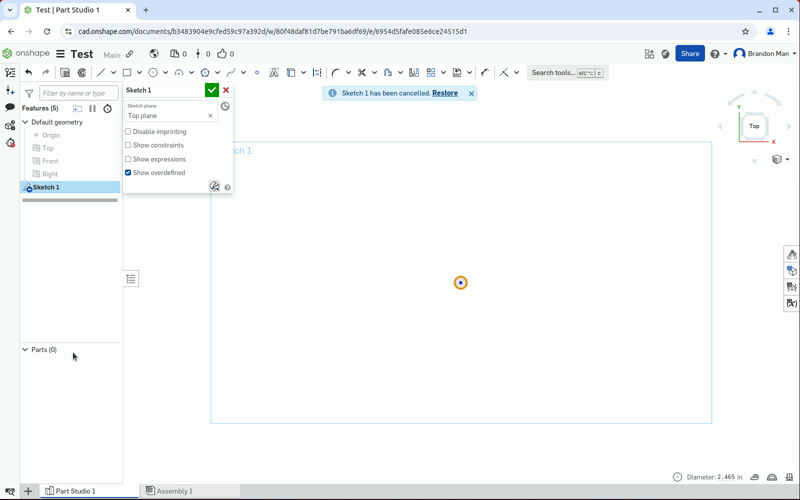
key(shift+e)
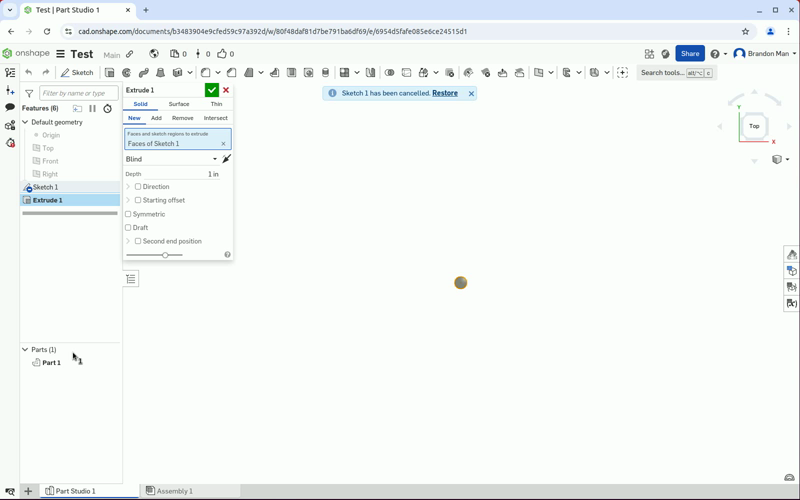
mouse_move(143, 106)
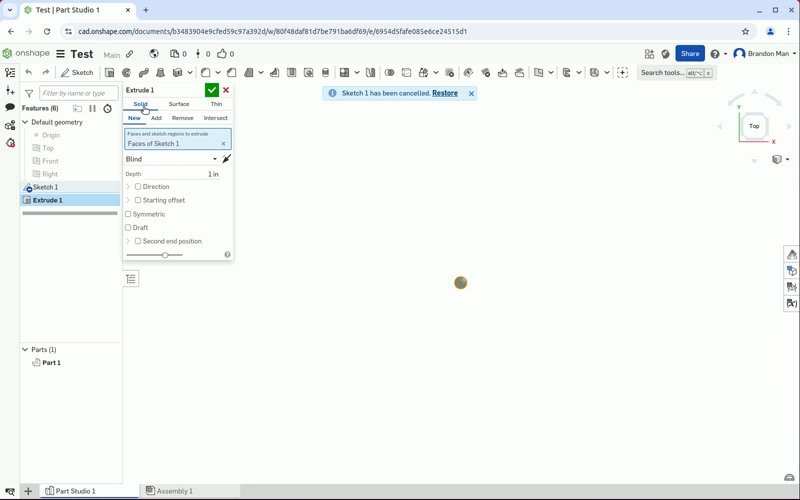
click(143, 106)
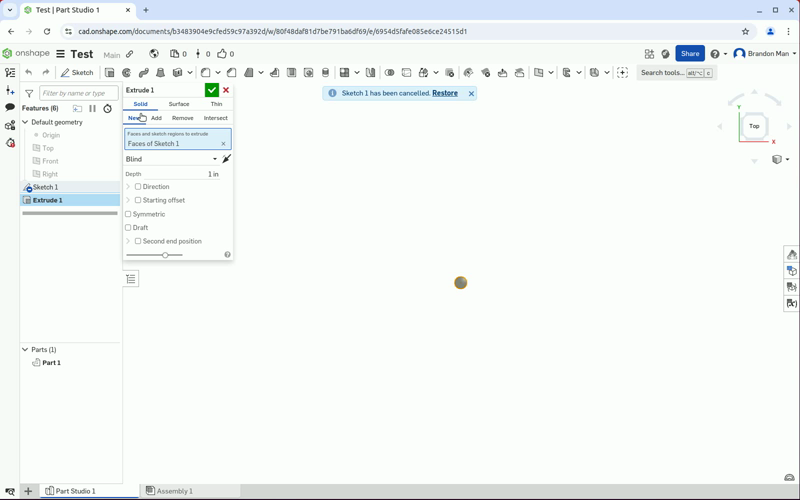
mouse_move(137, 120)
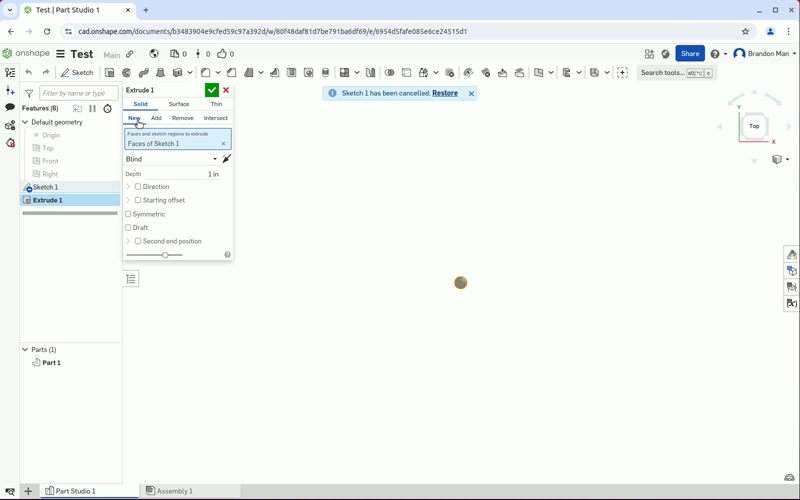
click(137, 120)
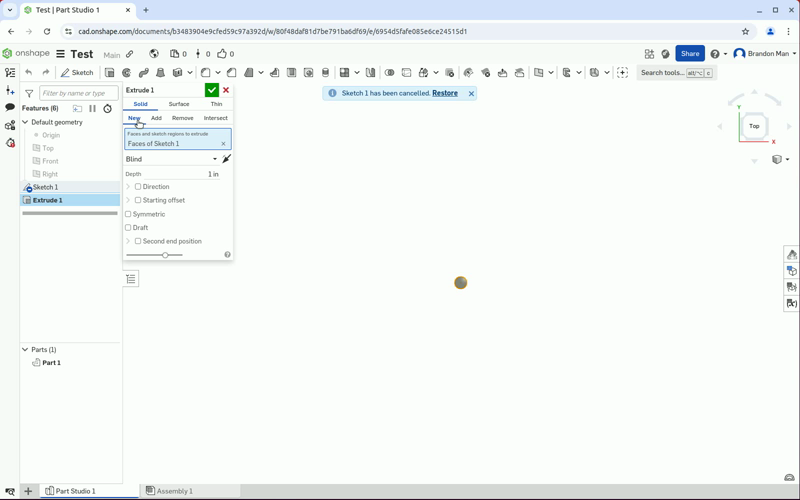
key(tab, 4)
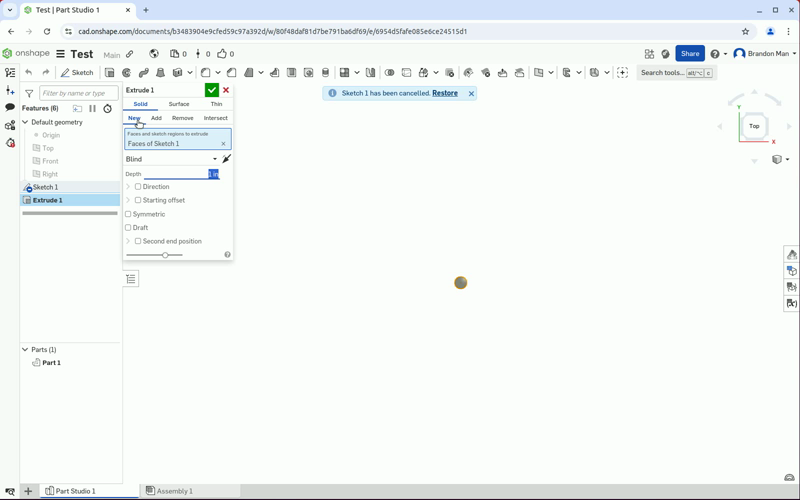
text(3.37)
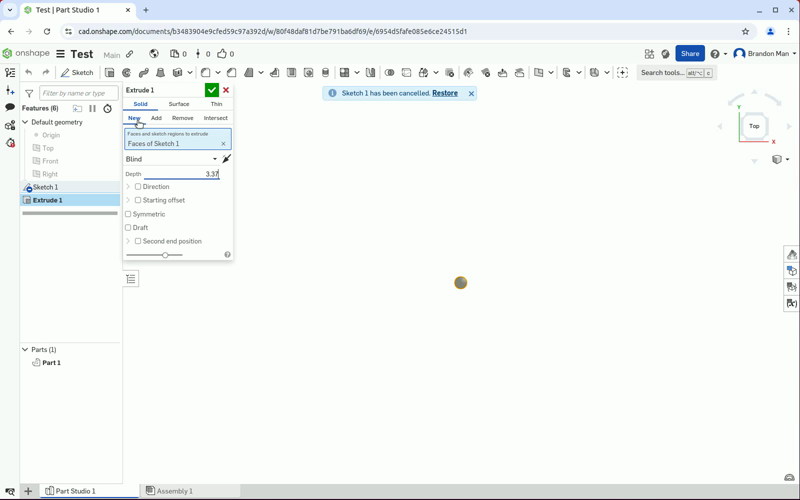
key(tab, 3)
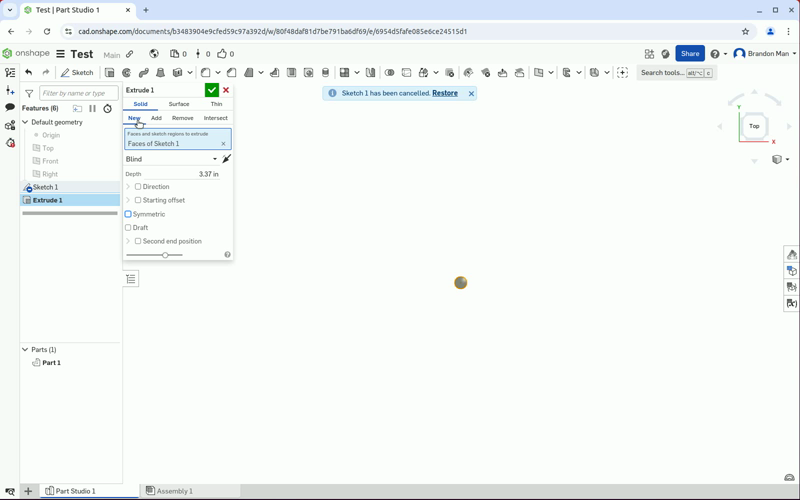
key(space)
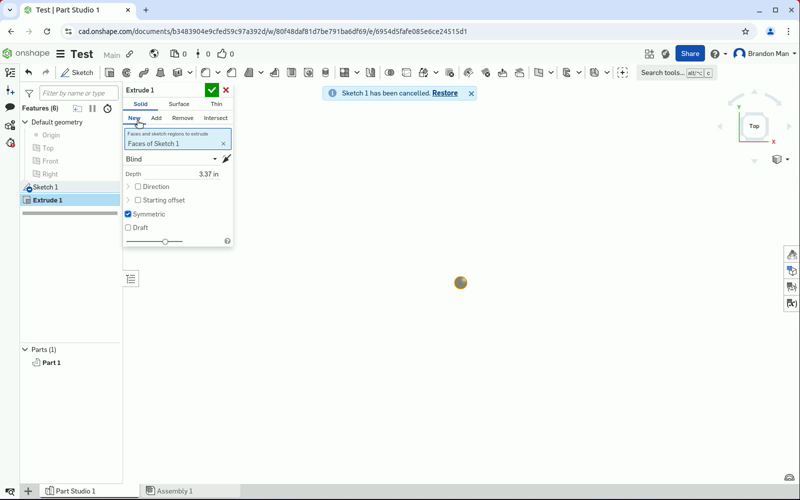
key(enter)
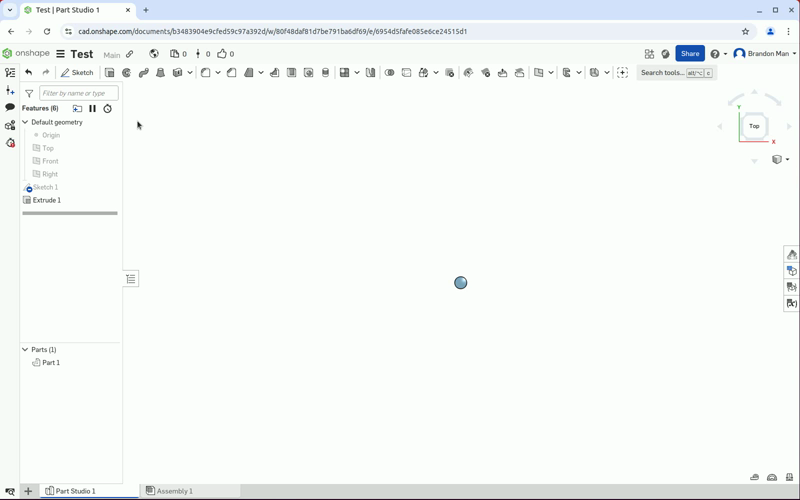
key(shift+h)
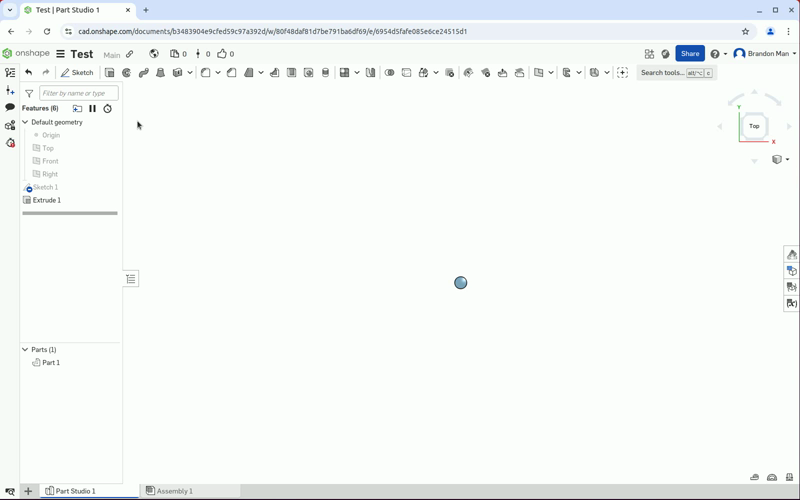
key(shift+h)
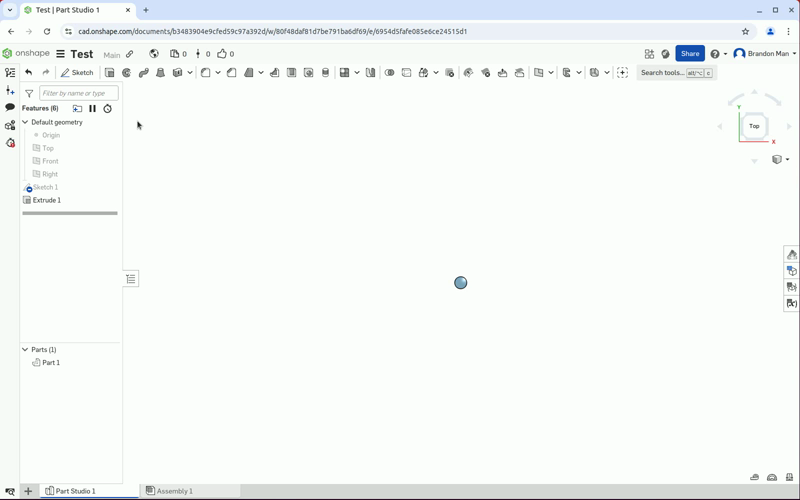
mouse_move(73, 189)
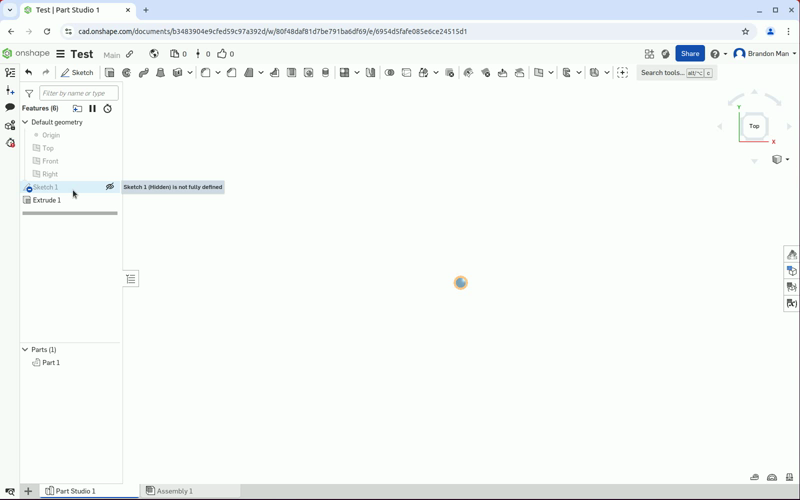
click(73, 189)
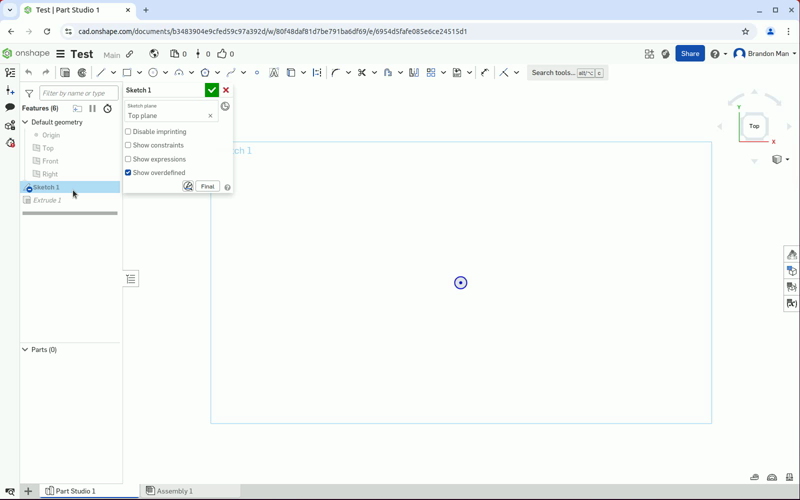
mouse_move(229, 92)
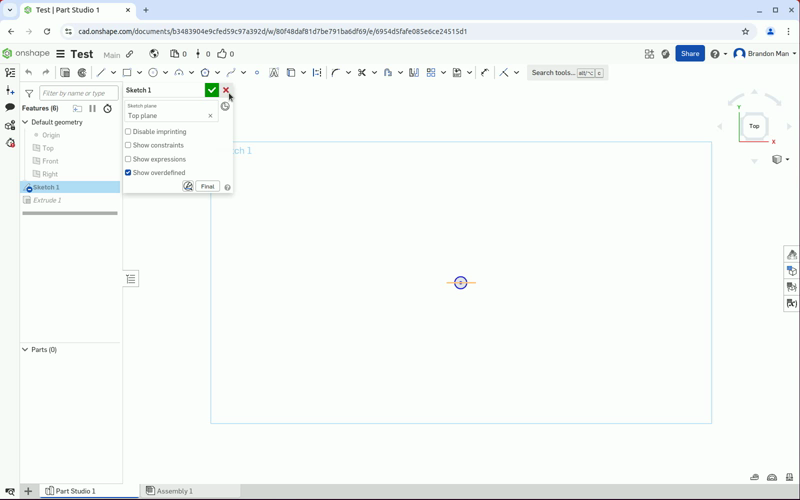
click(229, 92)
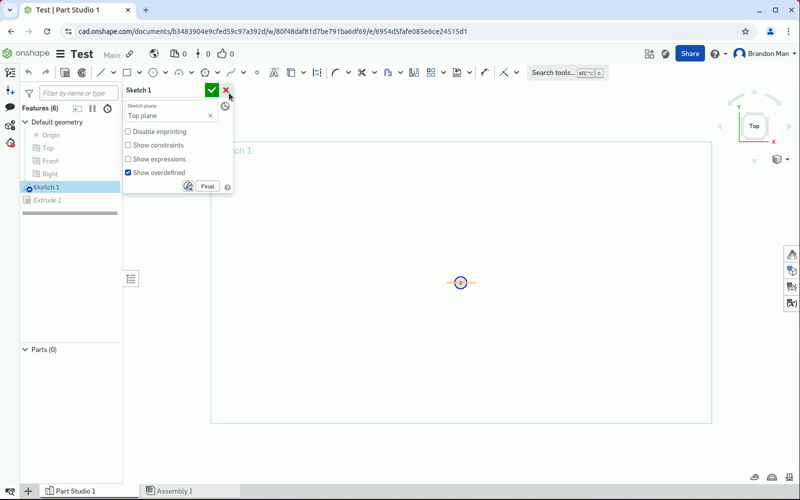
key(shift+s)
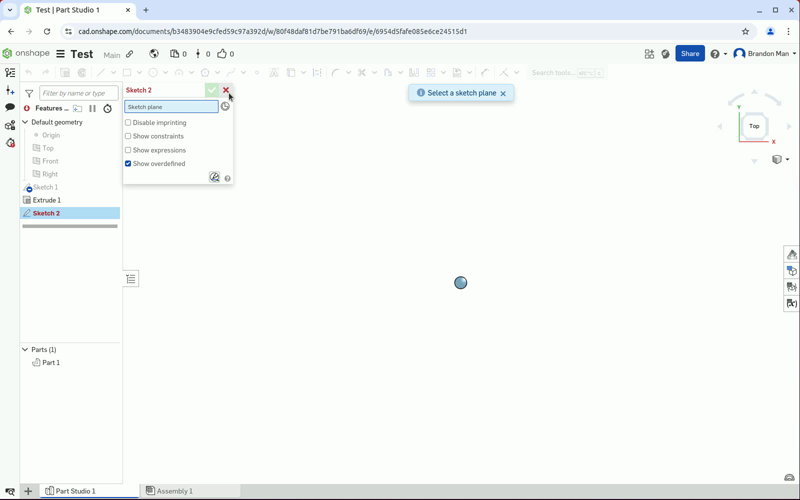
mouse_move(73, 150)
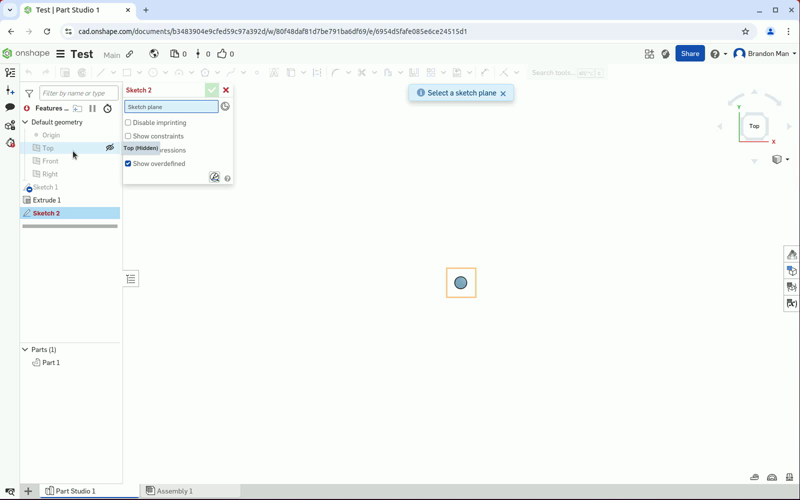
click(73, 150)
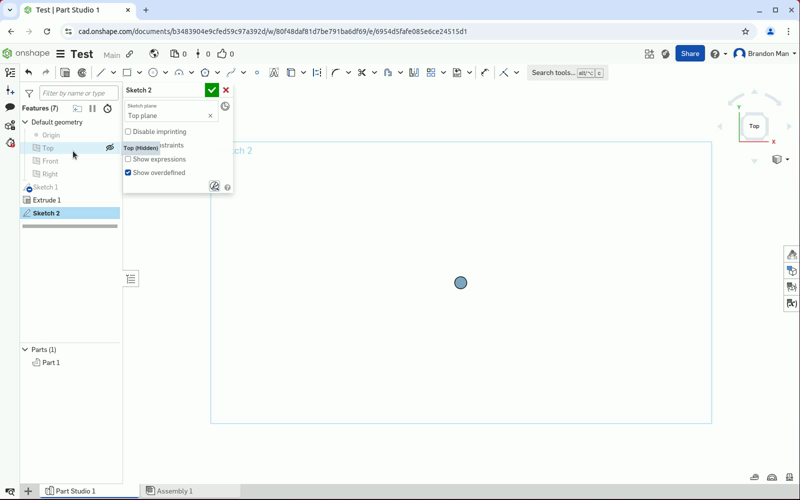
mouse_move(73, 352)
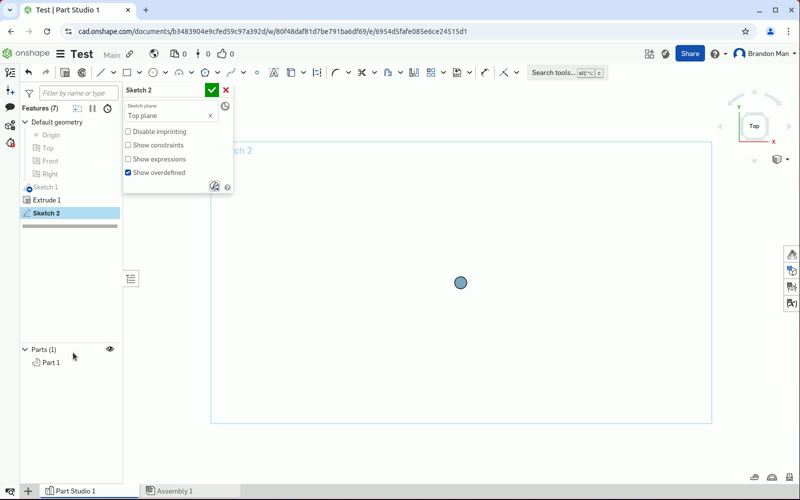
key(y)
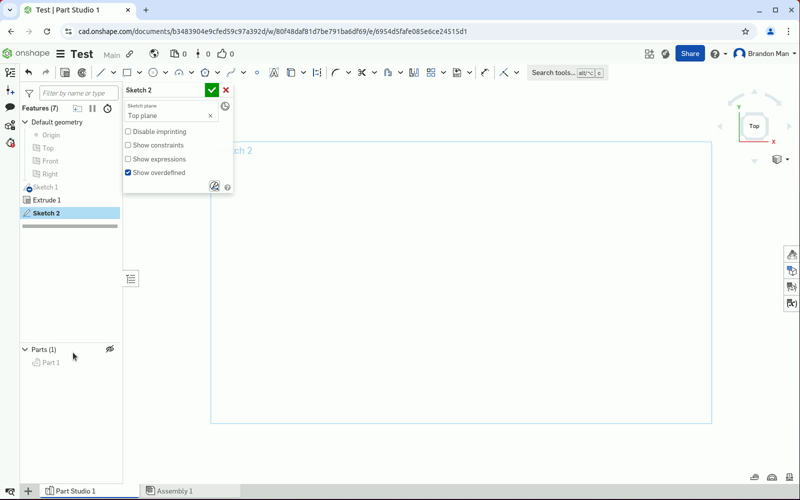
key(c)
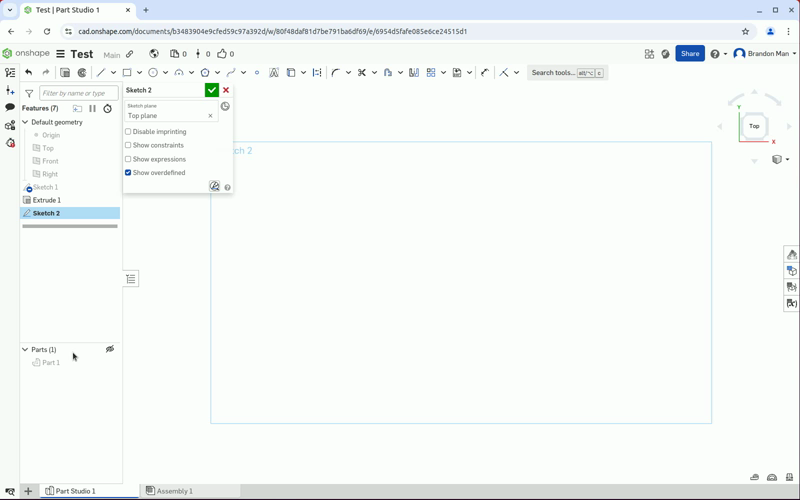
key_down(shift)
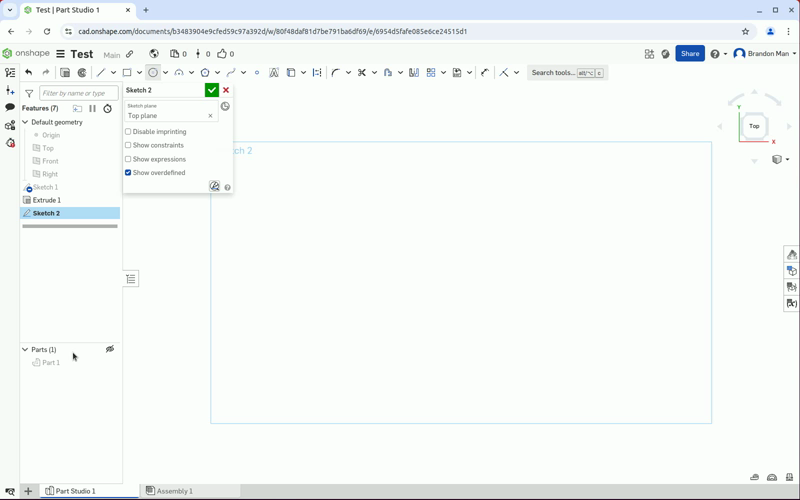
mouse_move(570, 282)
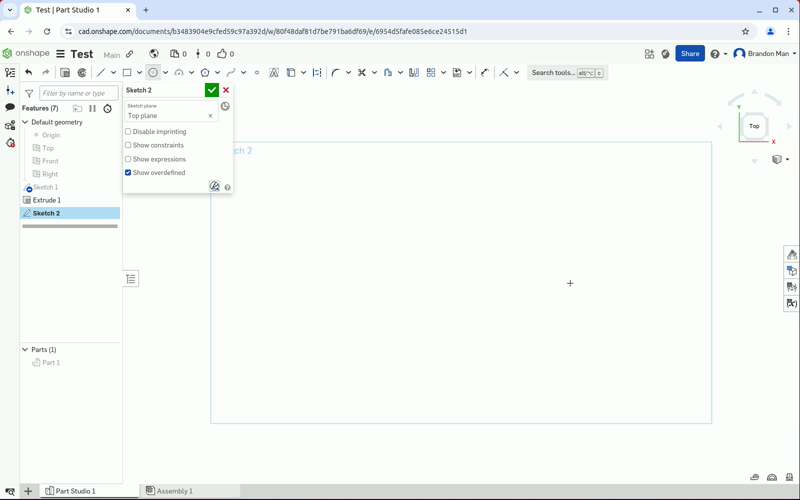
click(570, 282)
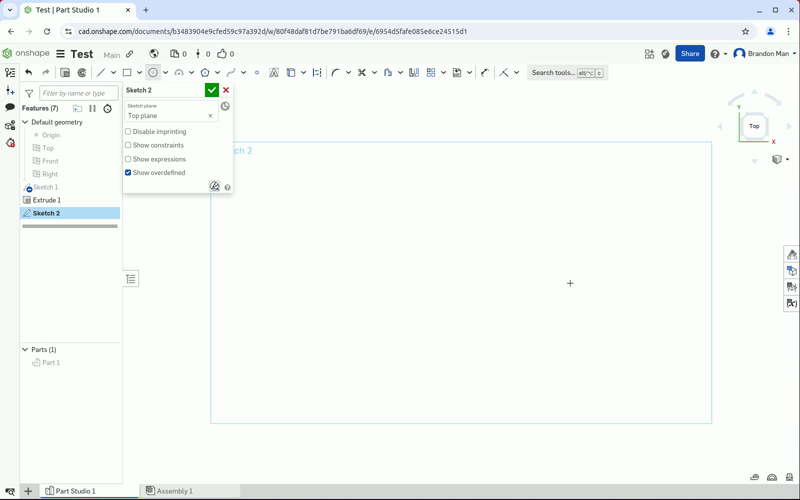
key_up(shift)
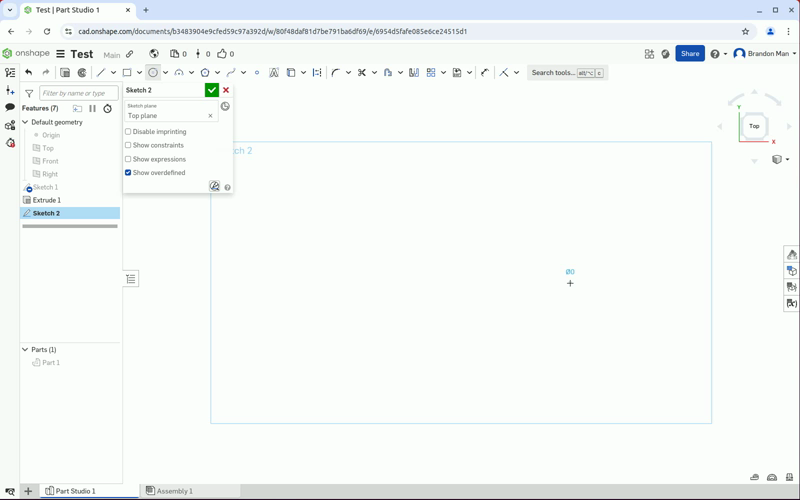
mouse_move(574, 282)
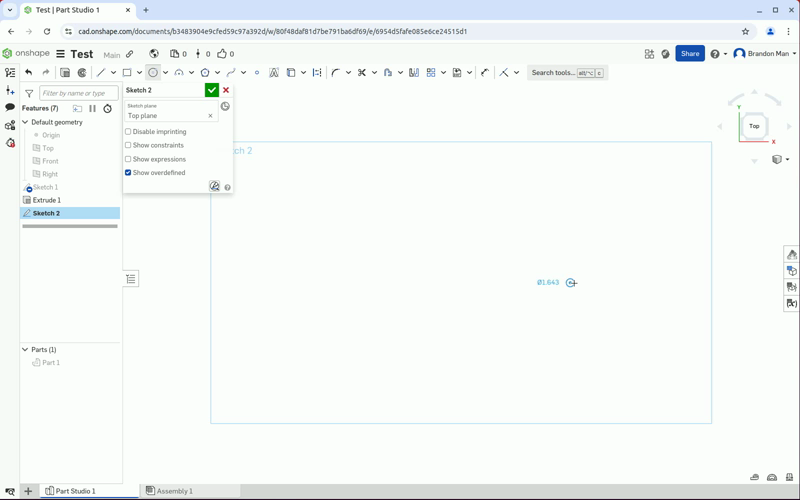
click(574, 282)
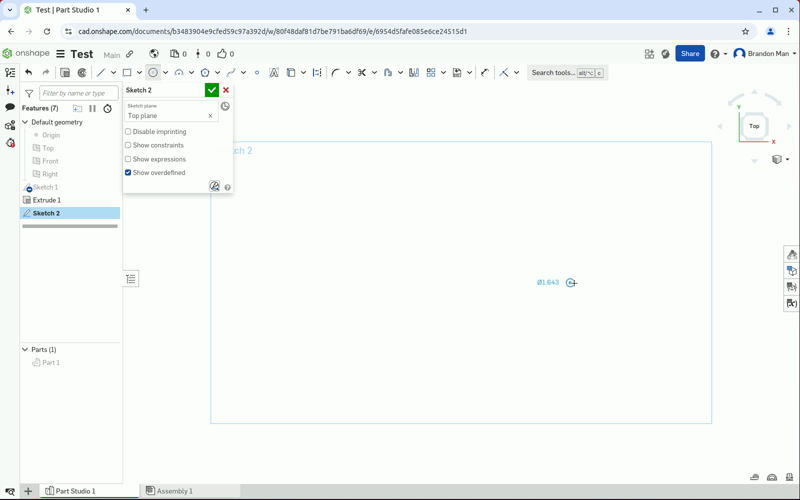
key(esc)
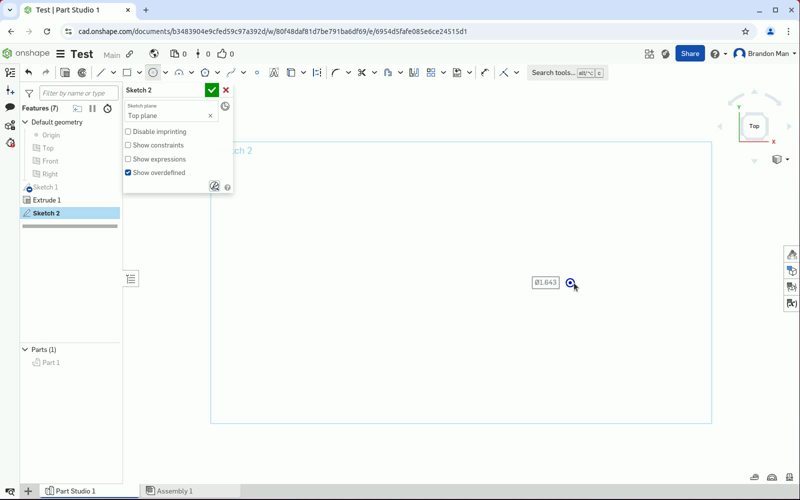
mouse_move(572, 280)
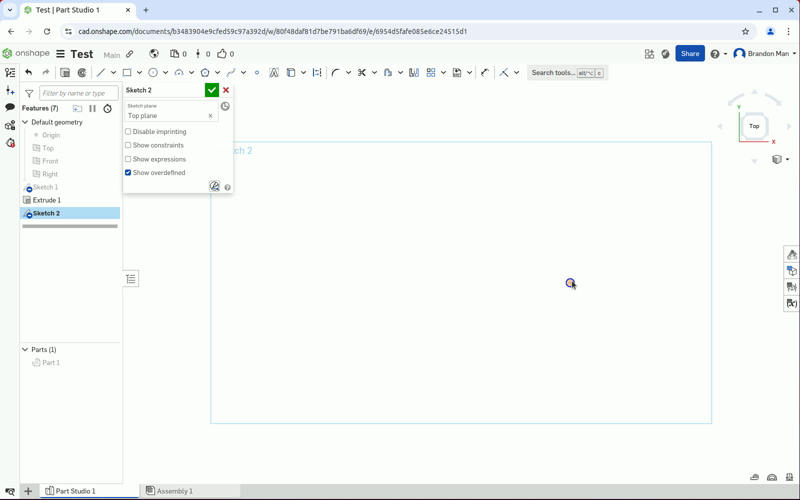
scroll(6)
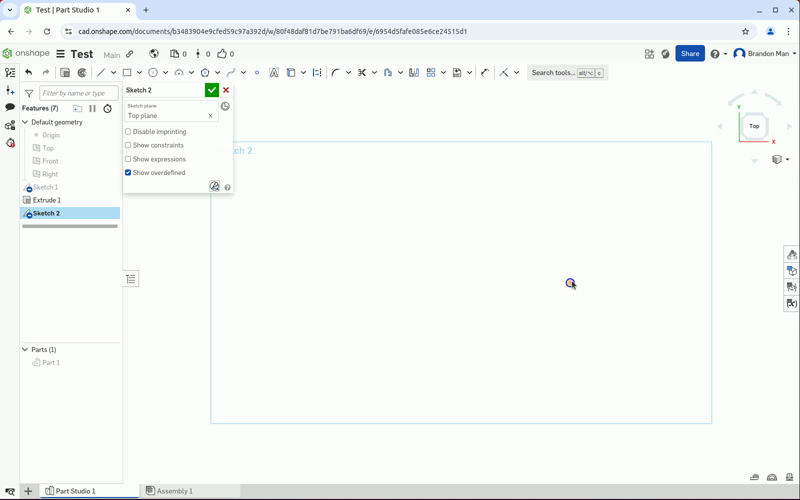
scroll(6)
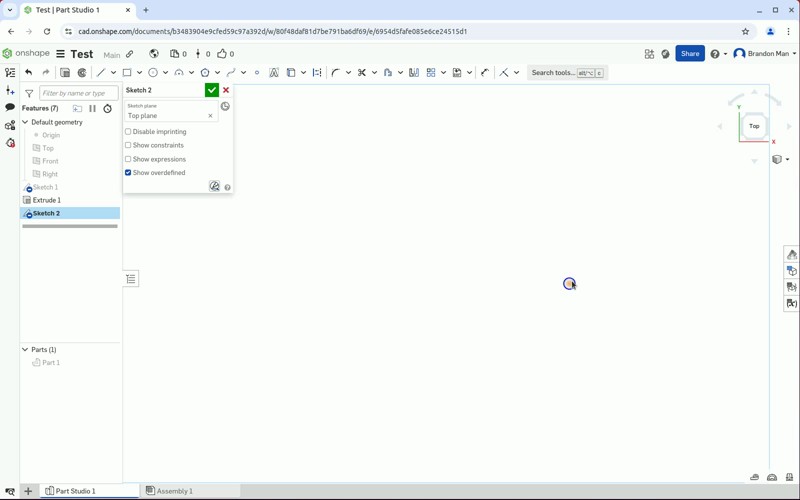
scroll(6)
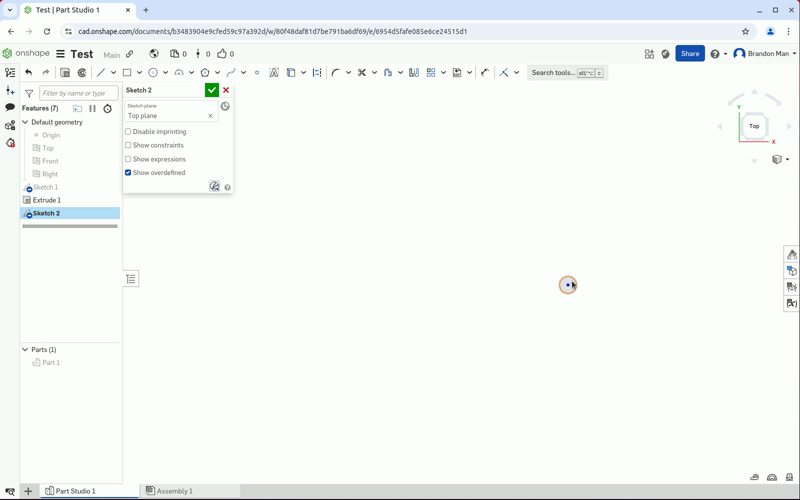
scroll(6)
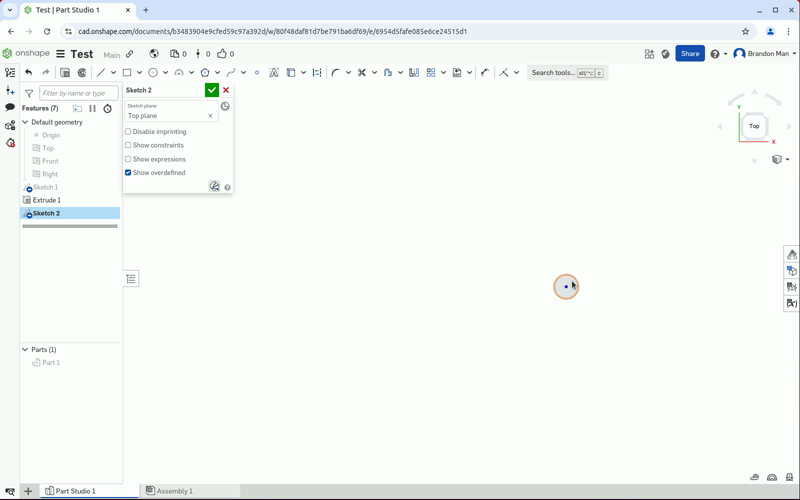
scroll(6)
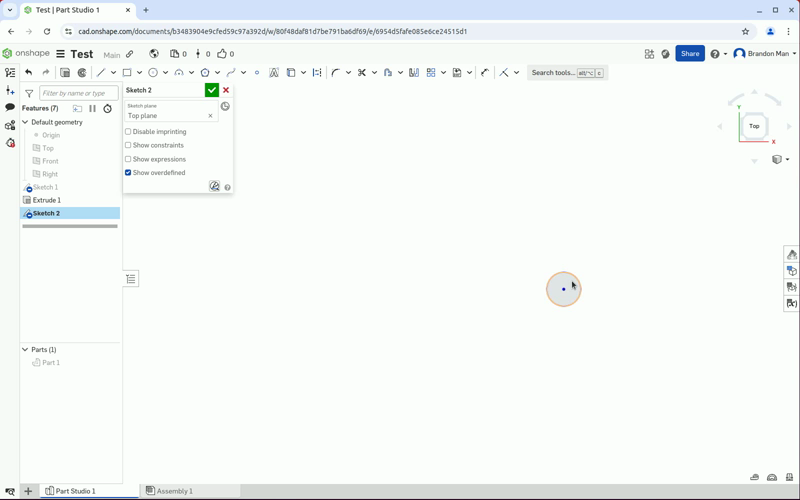
scroll(6)
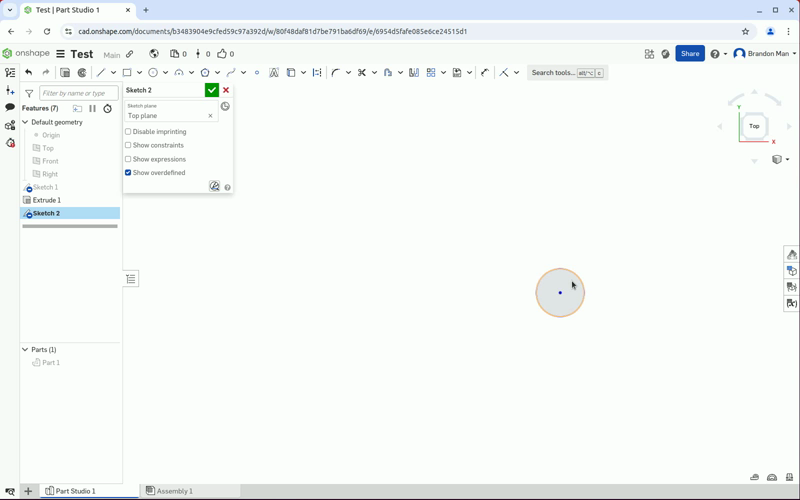
scroll(6)
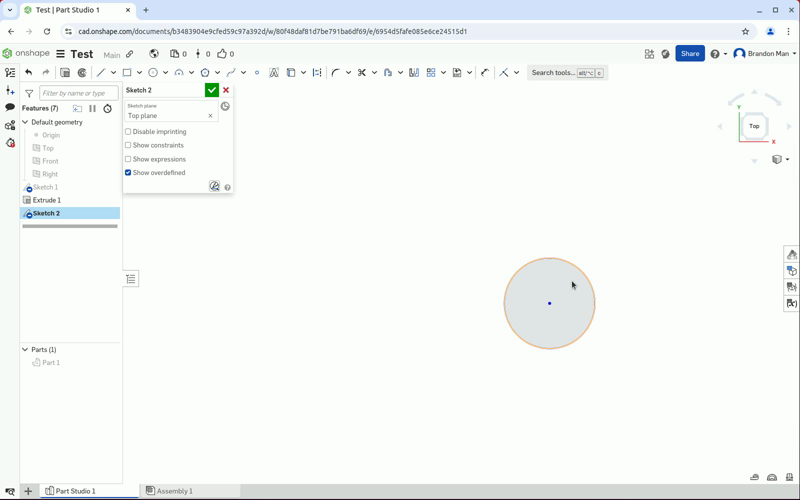
click(572, 280)
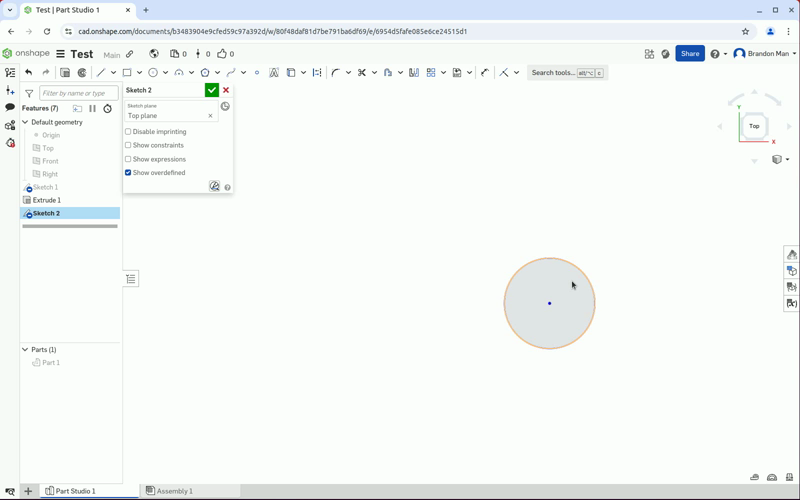
scroll(-6)
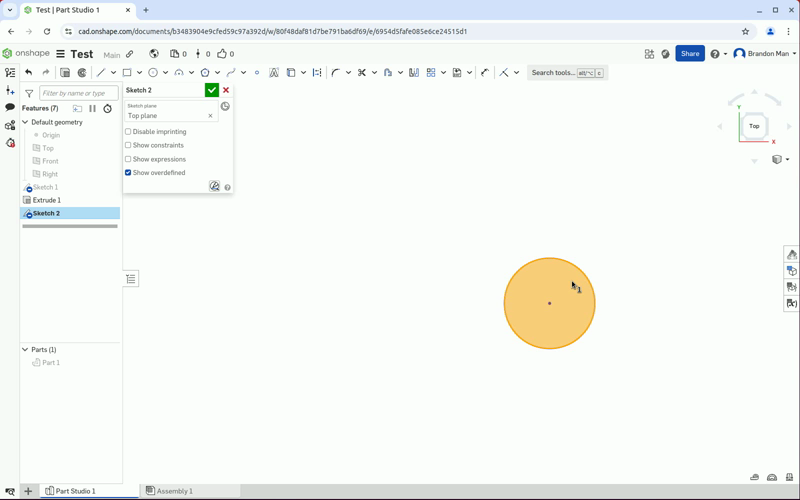
scroll(-6)
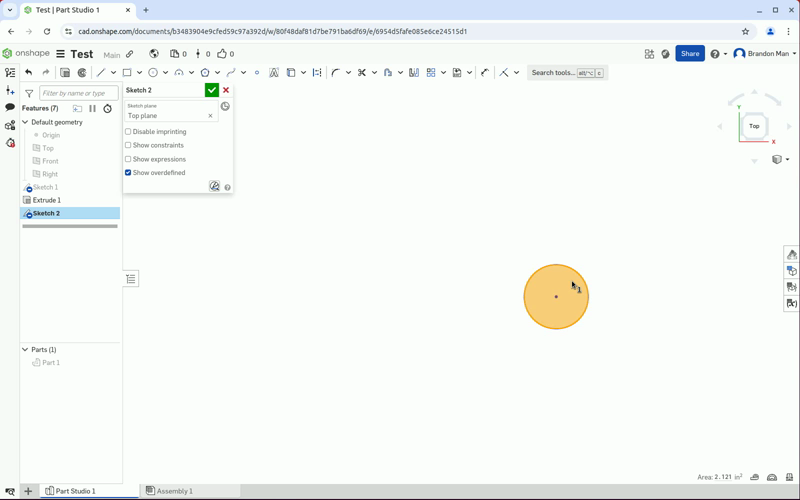
scroll(-6)
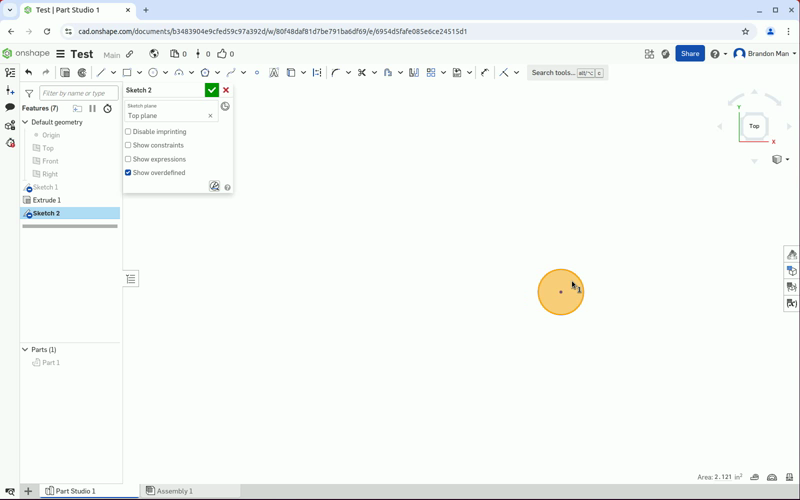
scroll(-6)
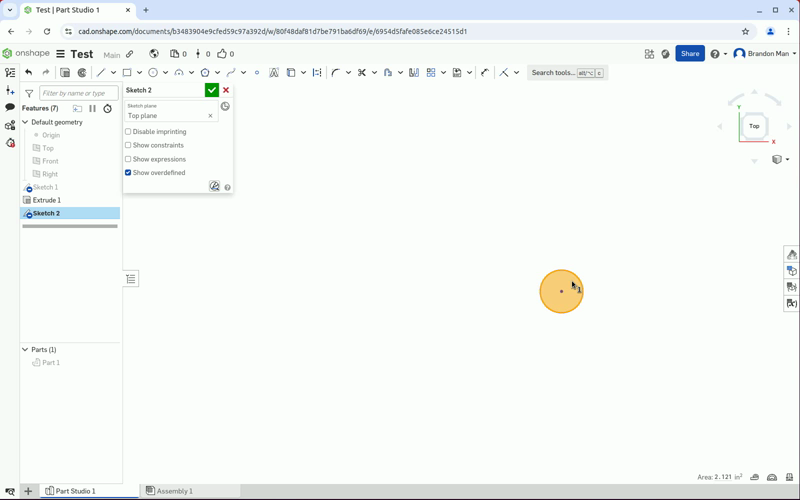
scroll(-6)
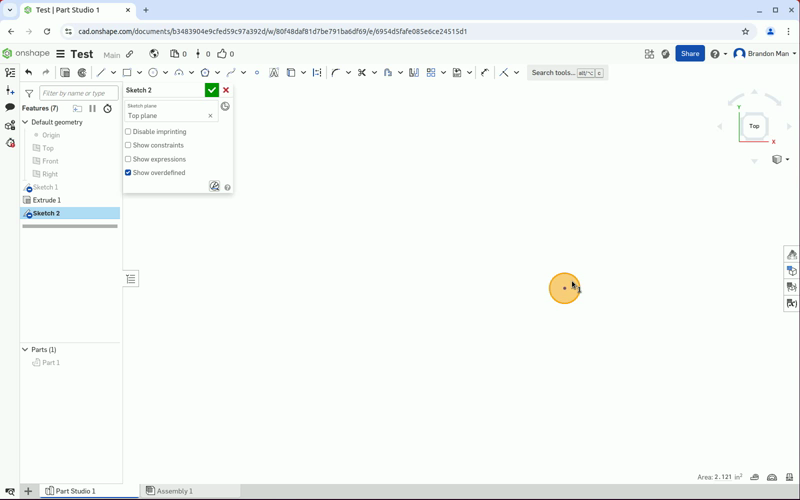
scroll(-6)
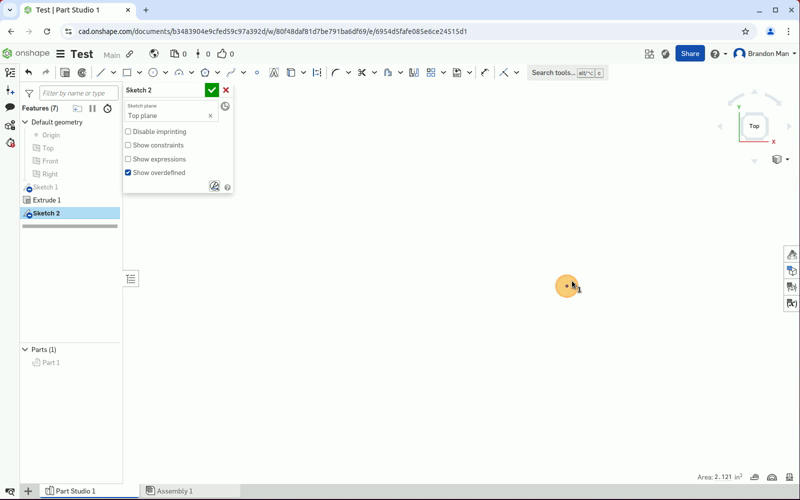
scroll(-6)
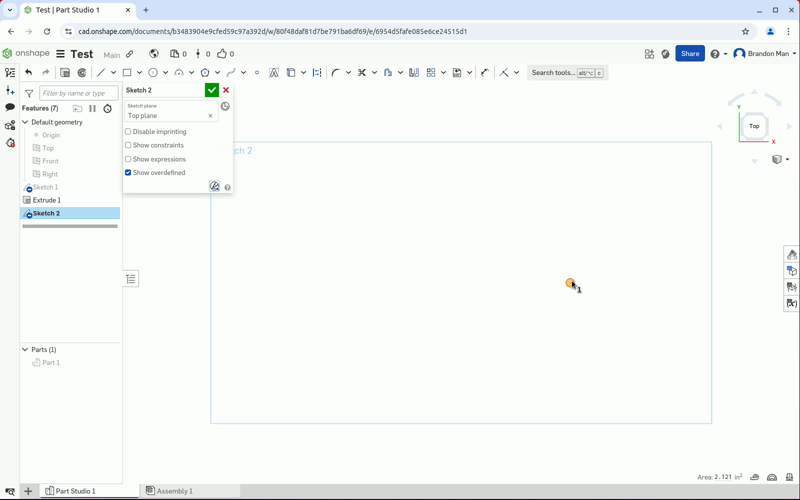
mouse_move(73, 352)
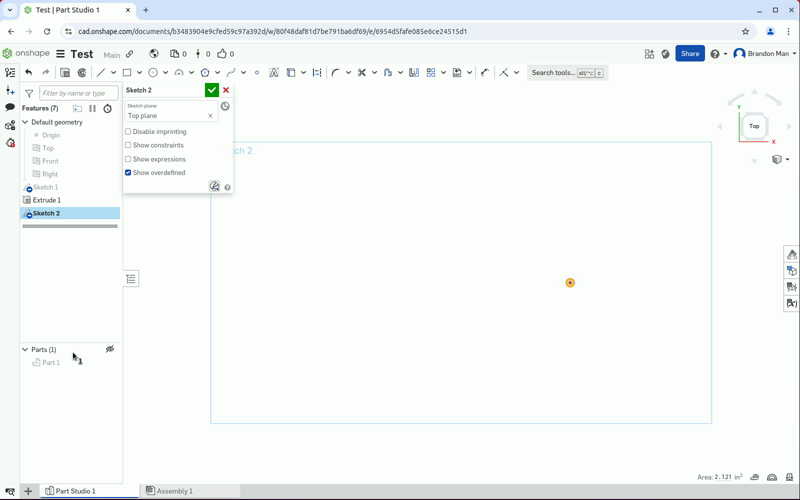
key(shift+y)
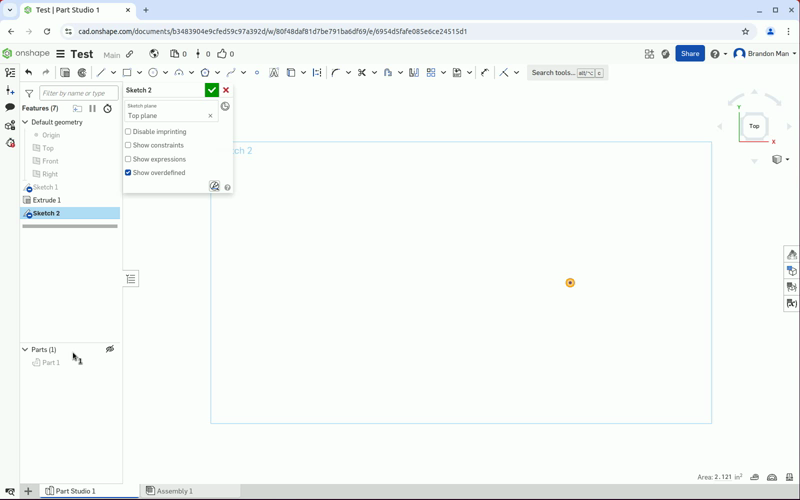
key(shift+e)
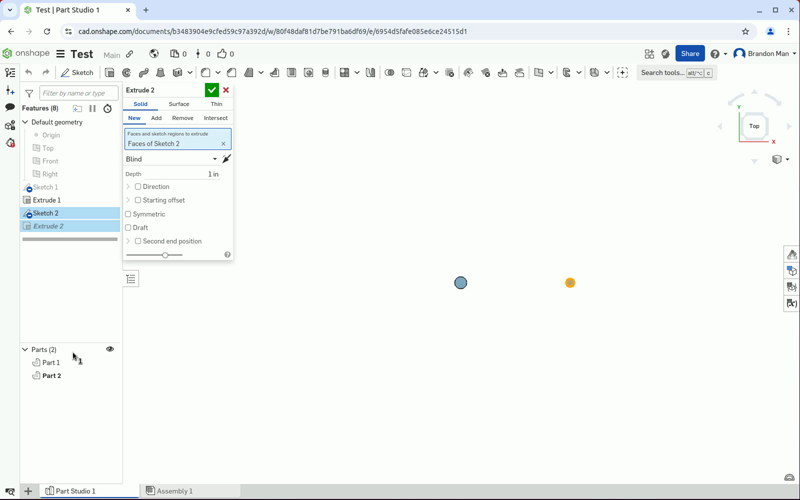
mouse_move(143, 106)
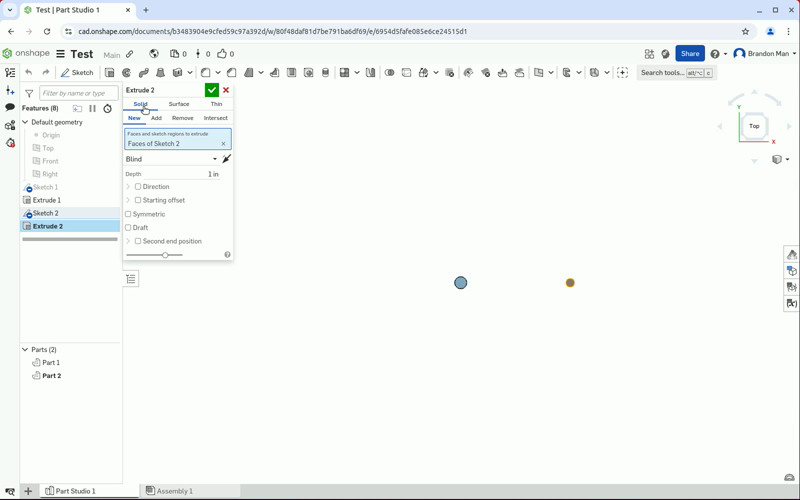
click(143, 106)
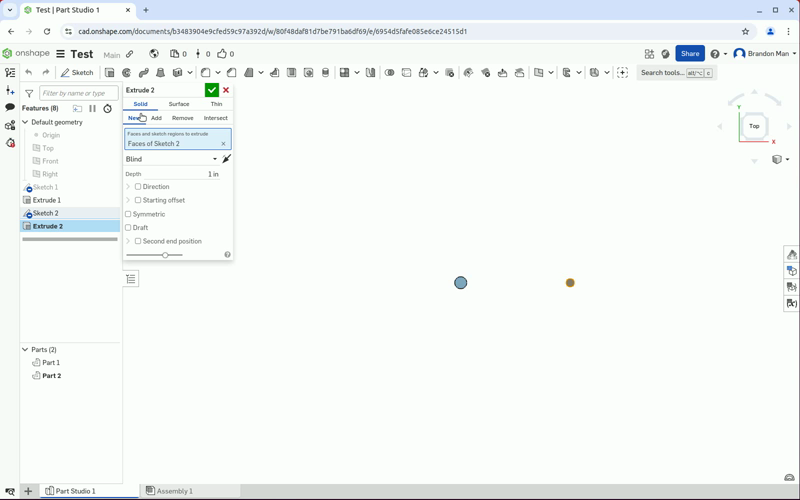
mouse_move(137, 120)
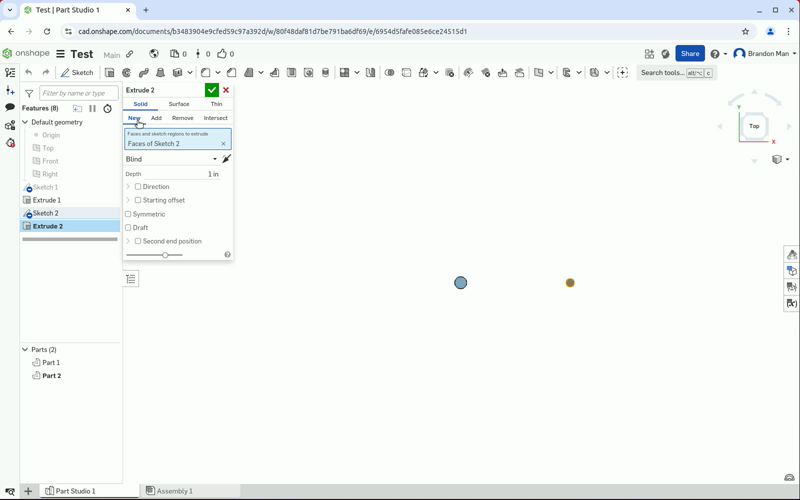
click(137, 120)
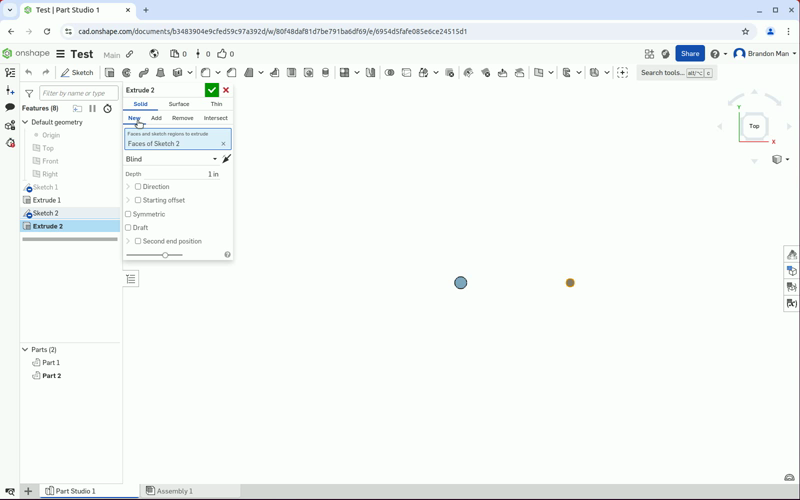
key(tab, 4)
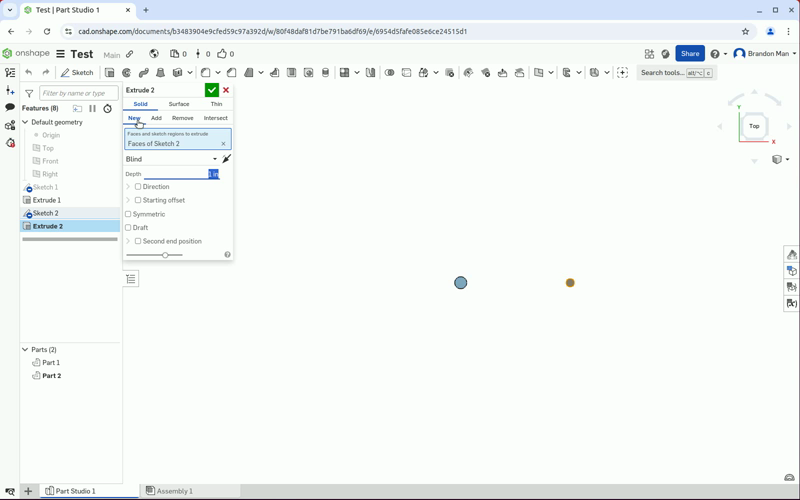
text(3.37)
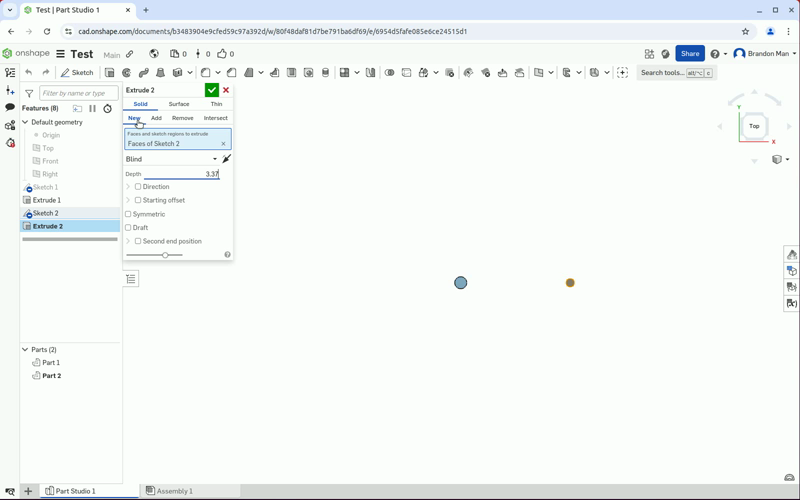
key(tab, 3)
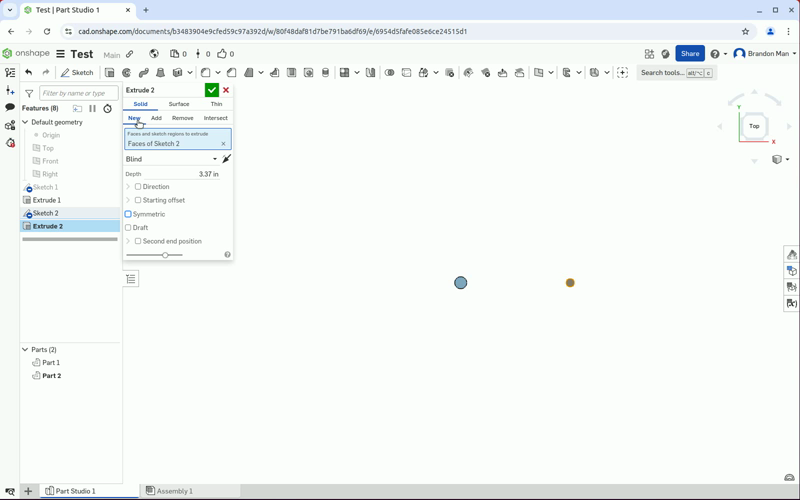
key(space)
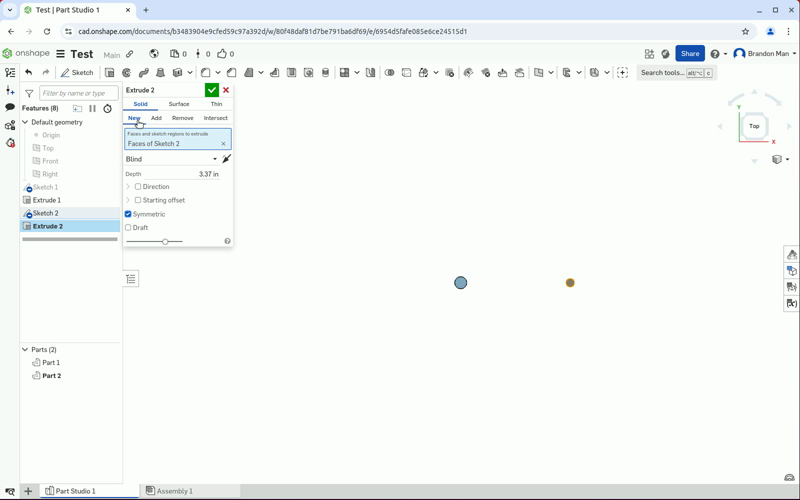
key(enter)
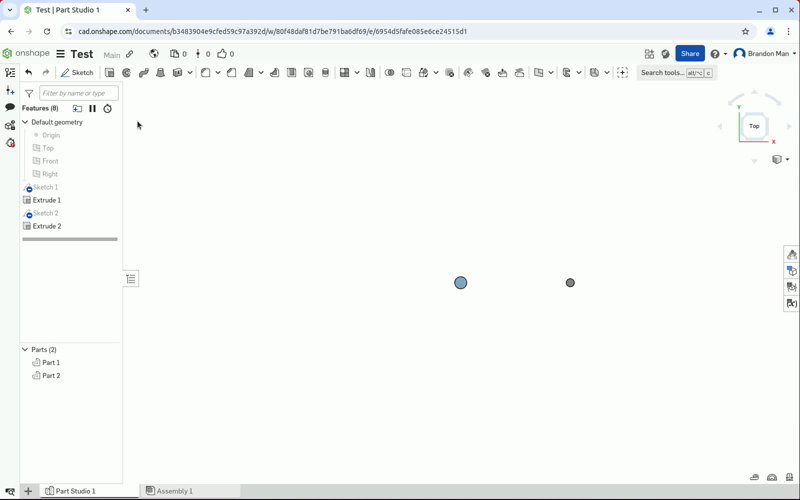
key(shift+h)
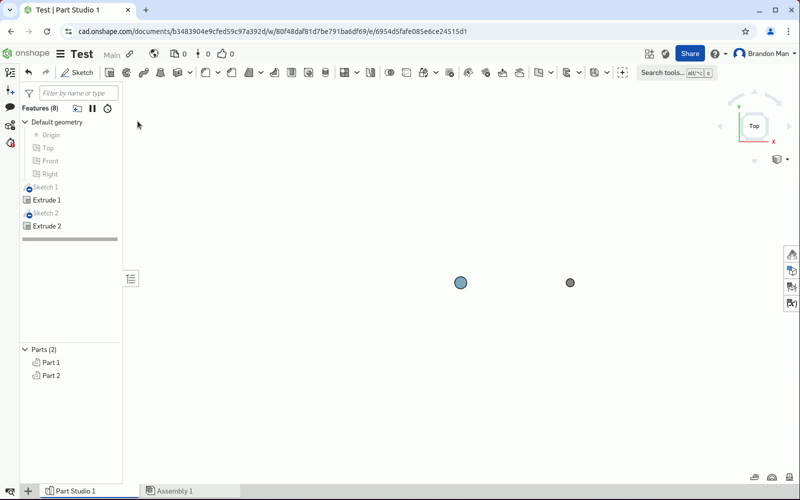
key(shift+h)
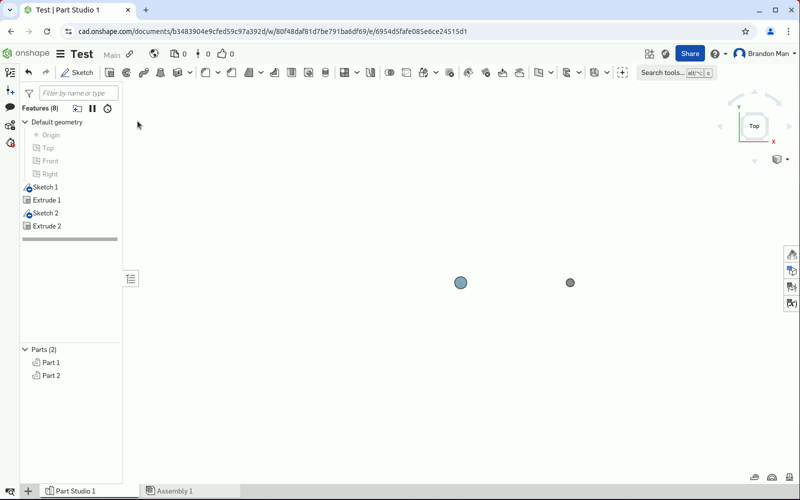
key(shift+7)
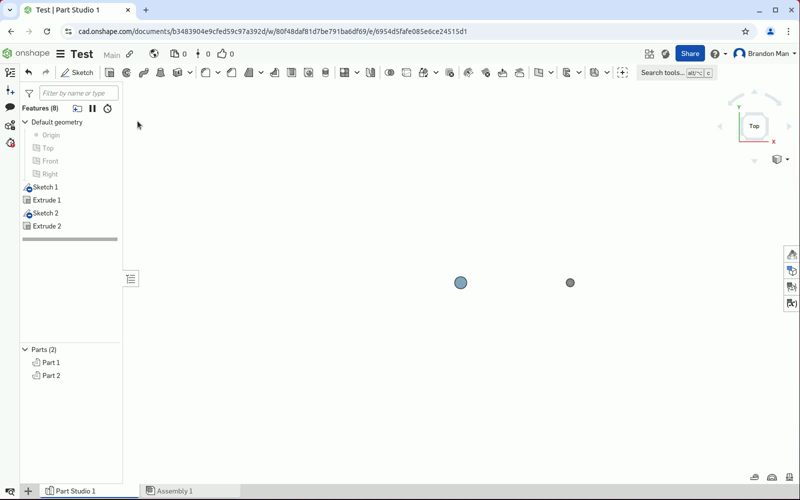
key(up, 3)
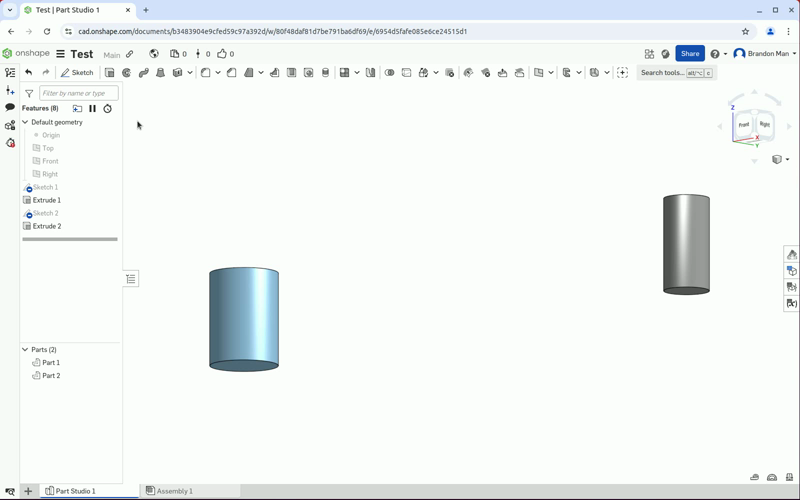
key(left, 3)
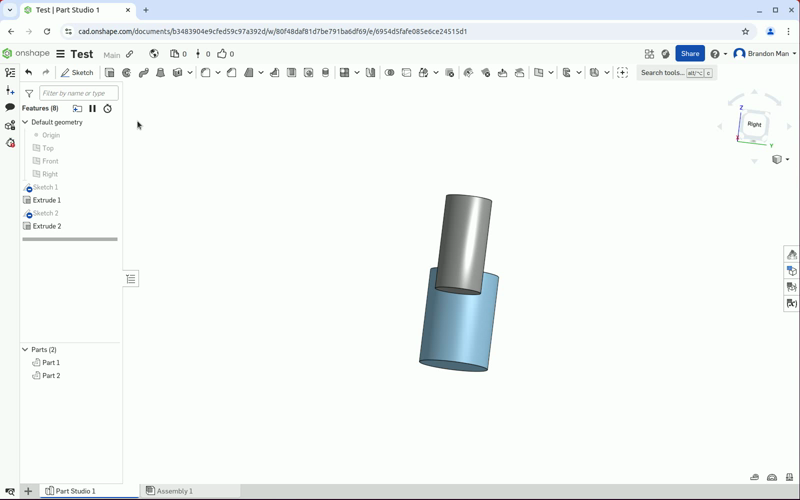
key(right, 3)
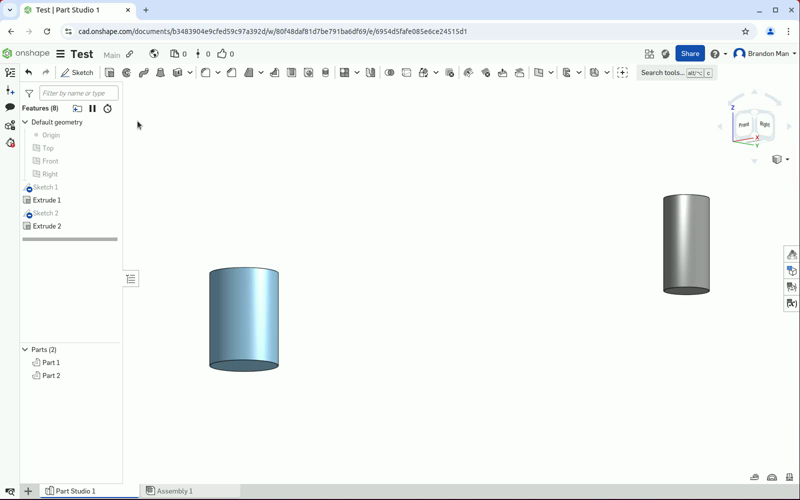
key(down, 3)
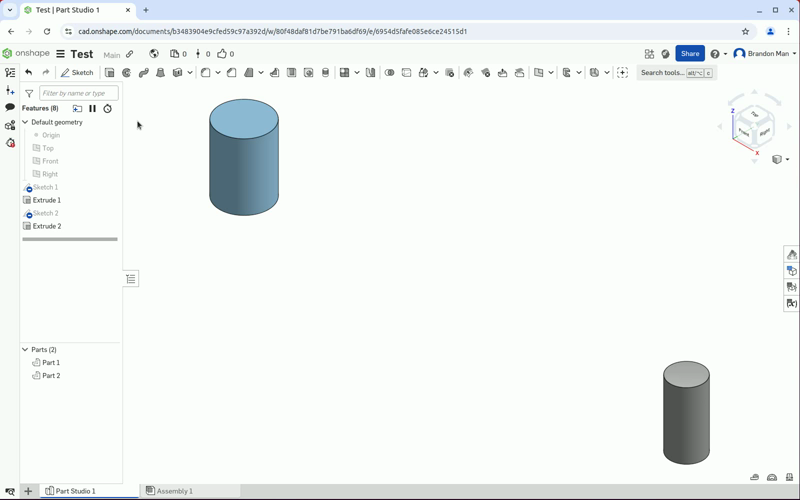
mouse_move(73, 189)
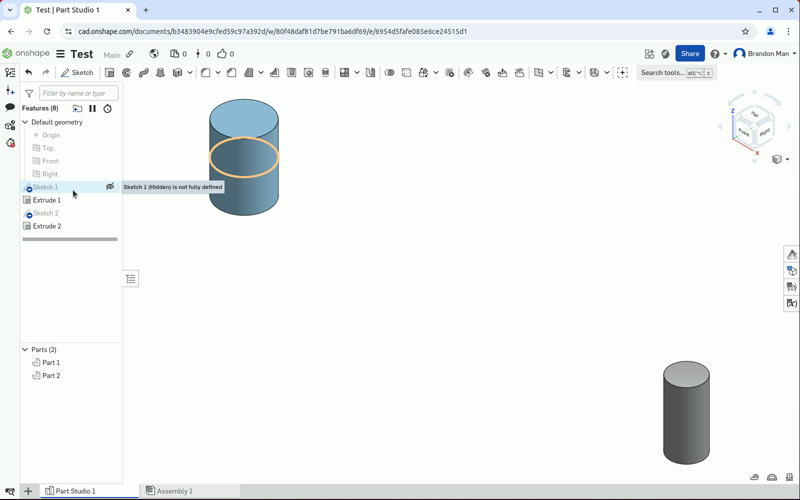
click(73, 189)